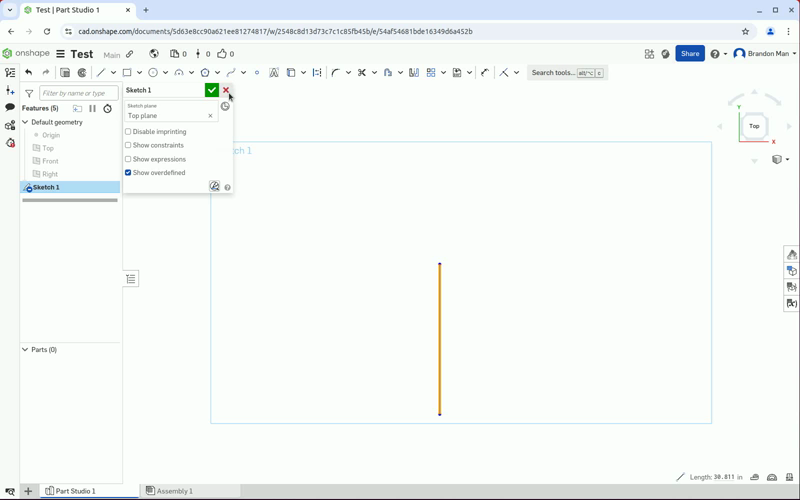
key(shift+h)
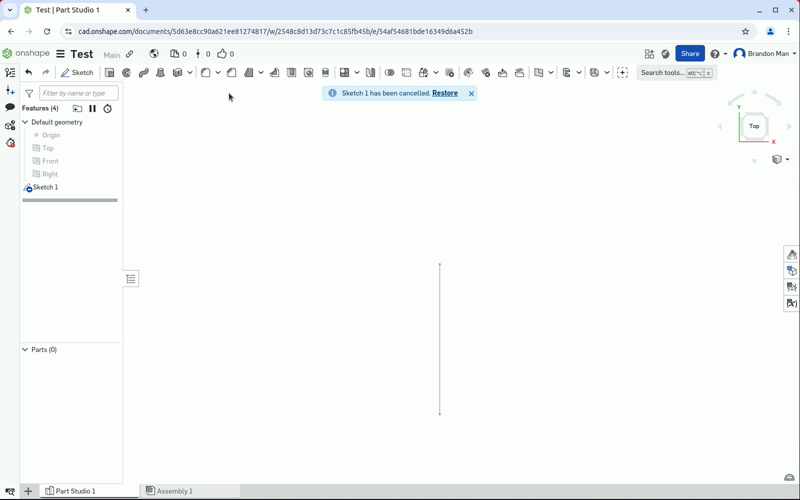
mouse_move(73, 352)
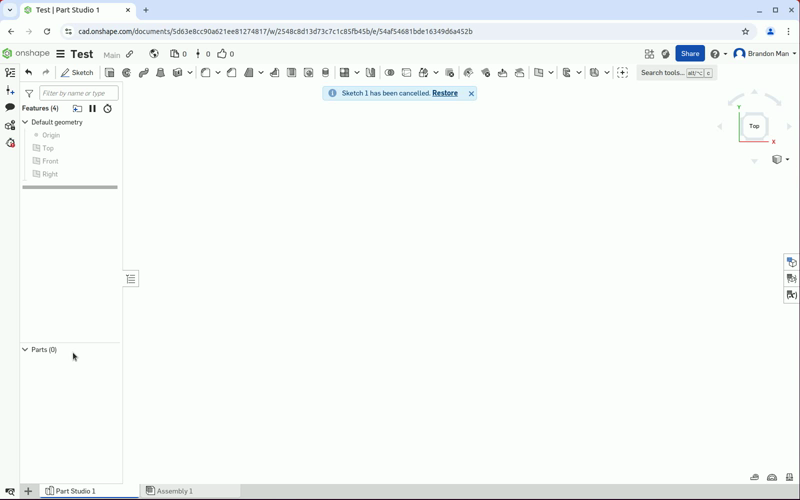
key(y)
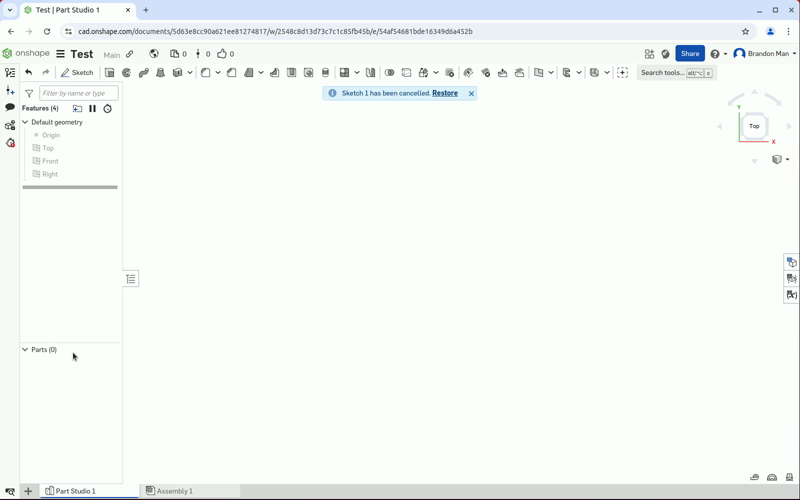
key(shift+p)
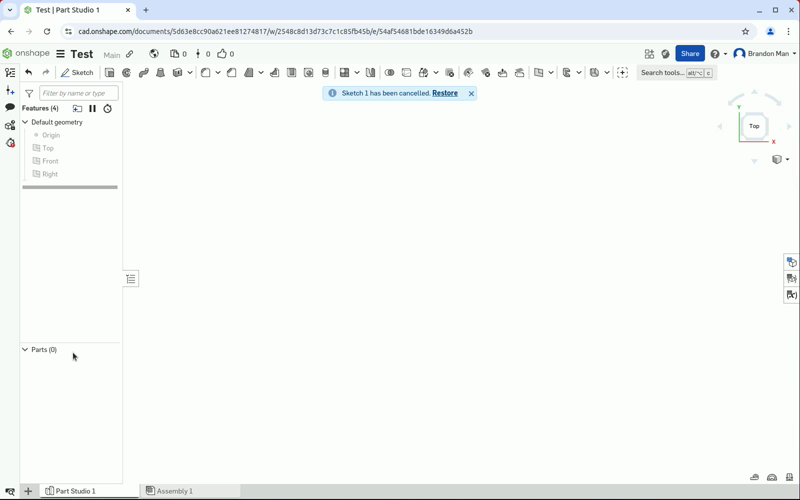
key(space)
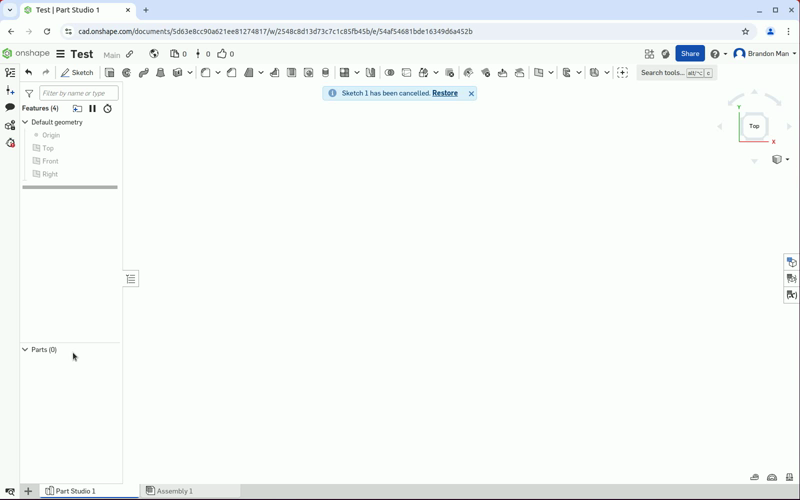
key_down(shift)
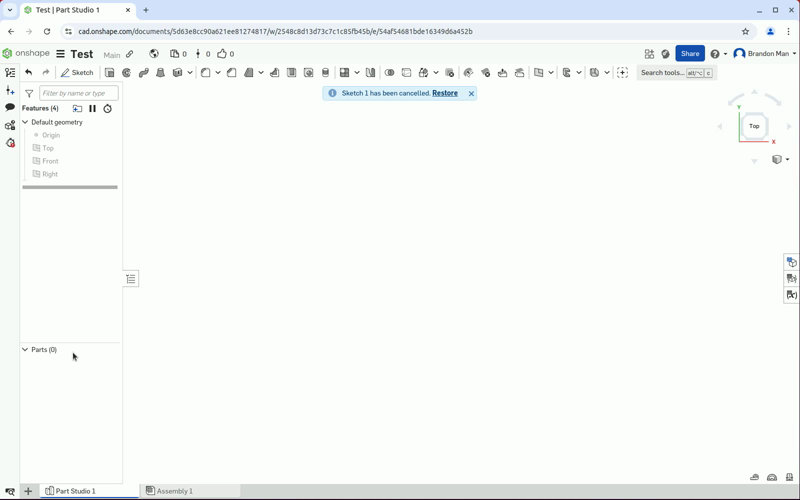
key(up)
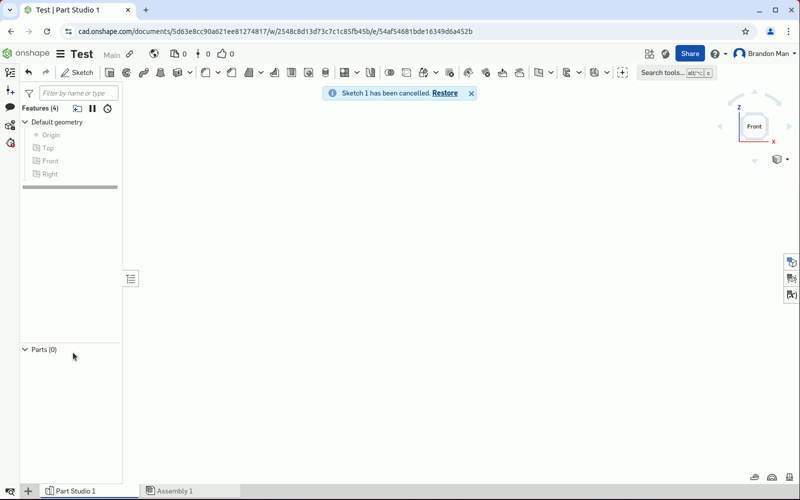
key_up(shift)
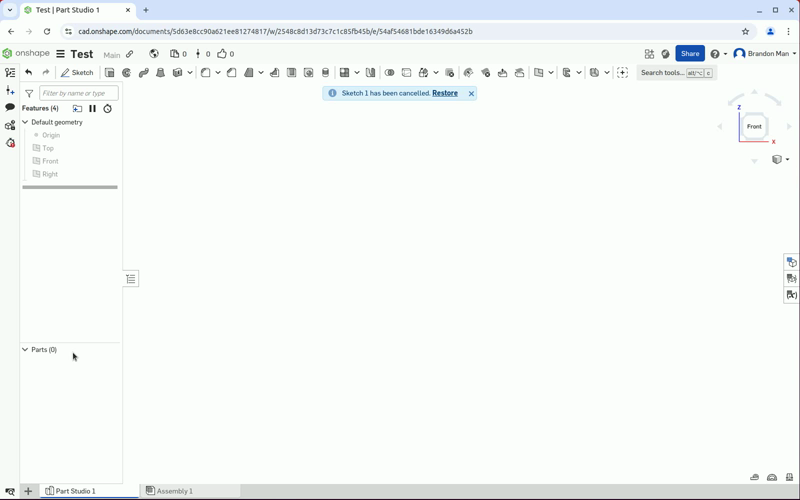
mouse_move(73, 352)
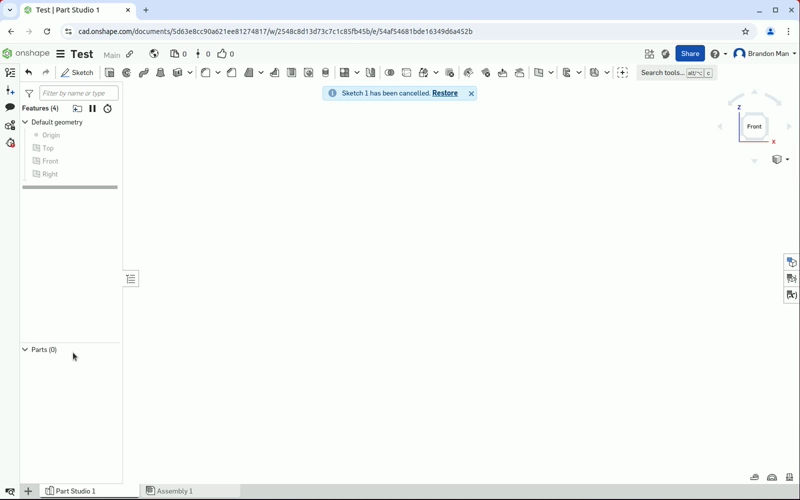
key(shift+y)
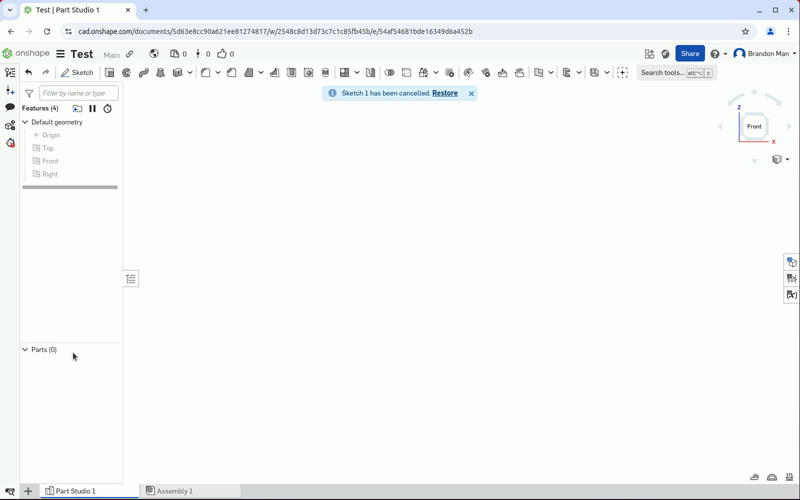
key(shift+s)
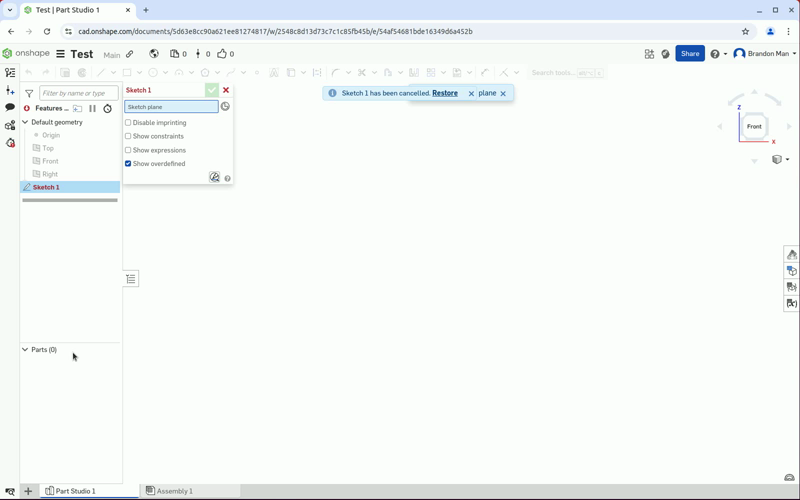
mouse_move(73, 163)
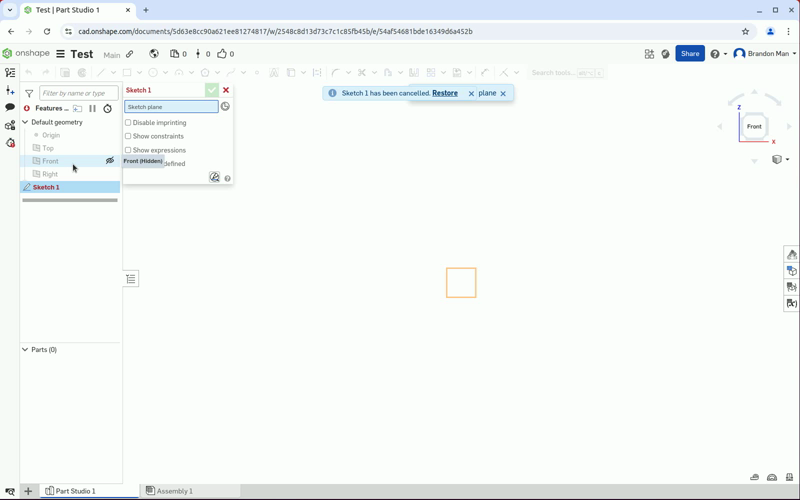
click(73, 163)
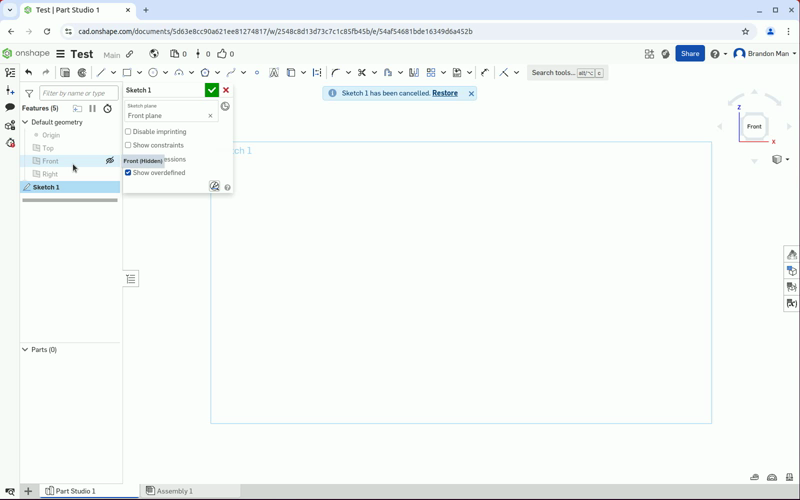
mouse_move(73, 352)
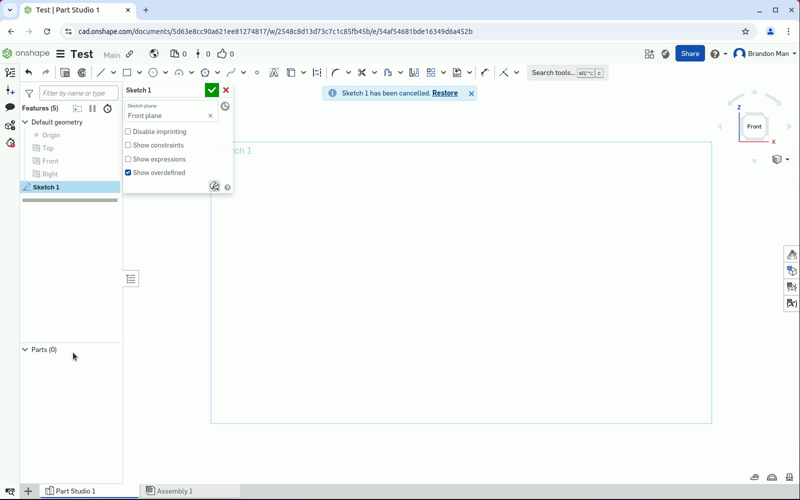
key(y)
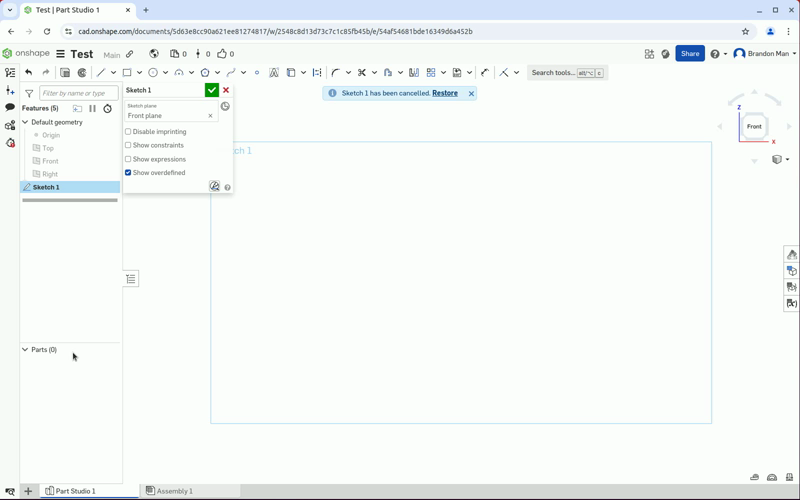
key(l)
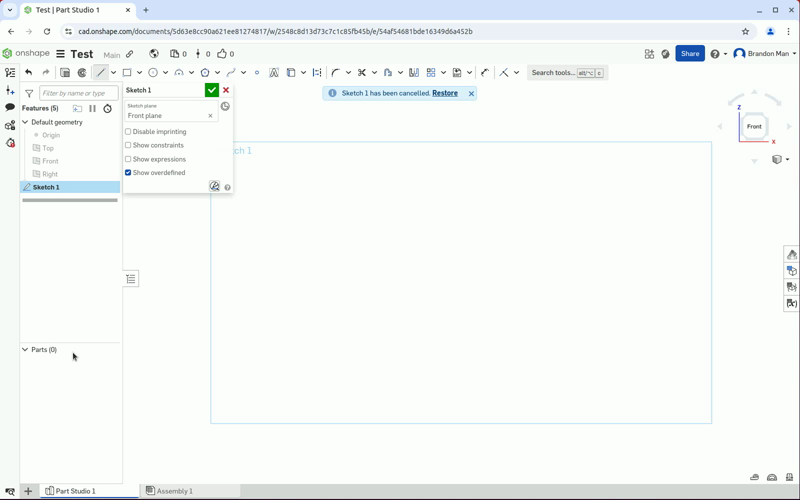
key_down(shift)
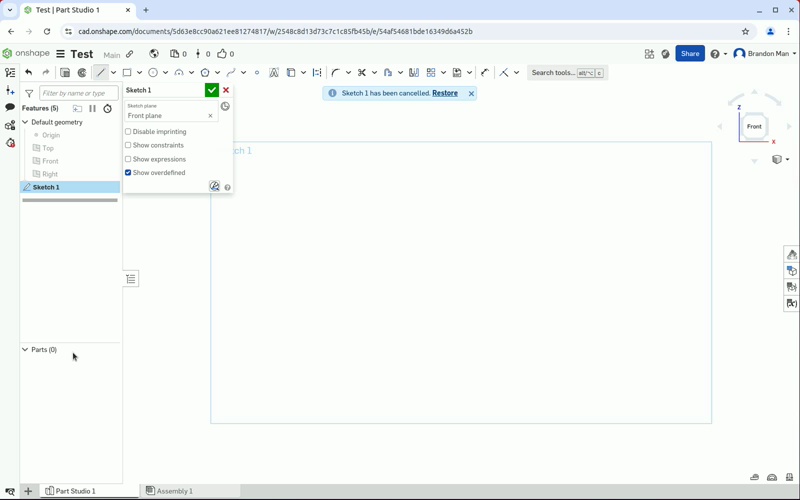
mouse_move(460, 282)
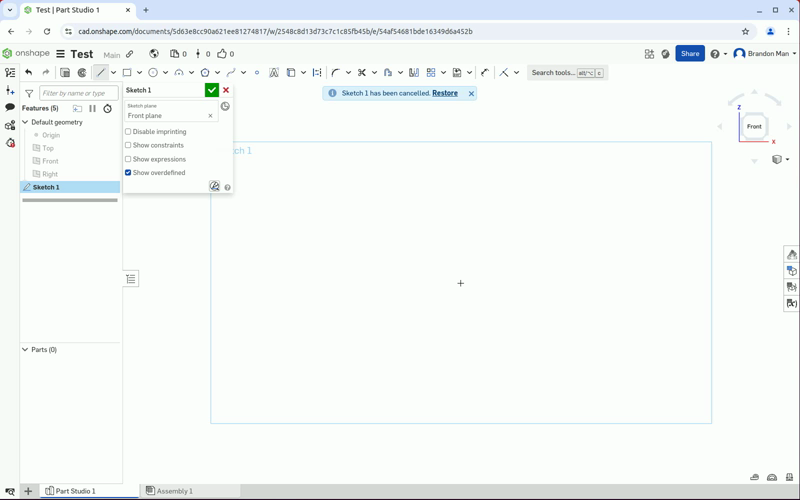
click(460, 282)
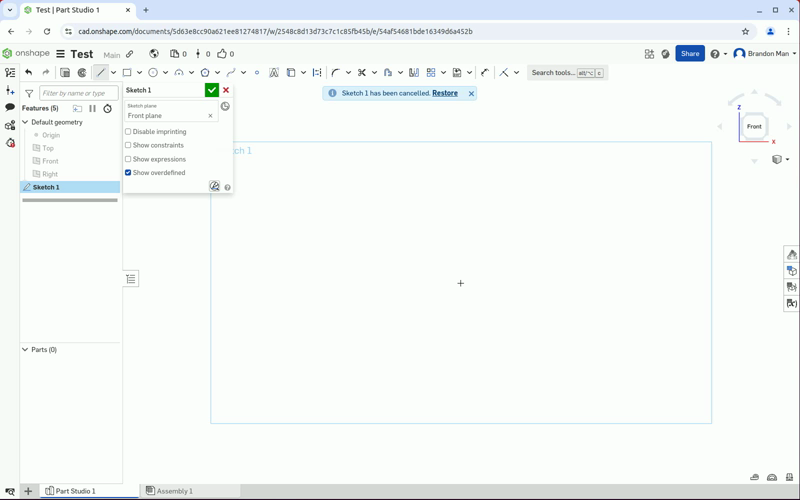
key_up(shift)
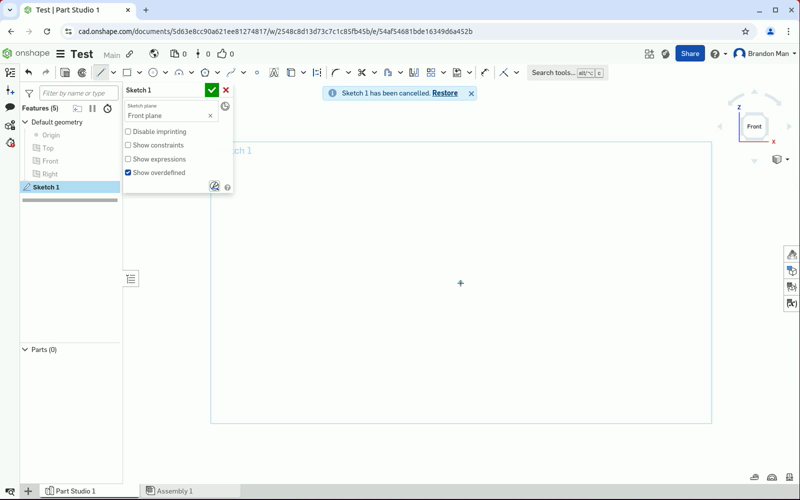
key_down(shift)
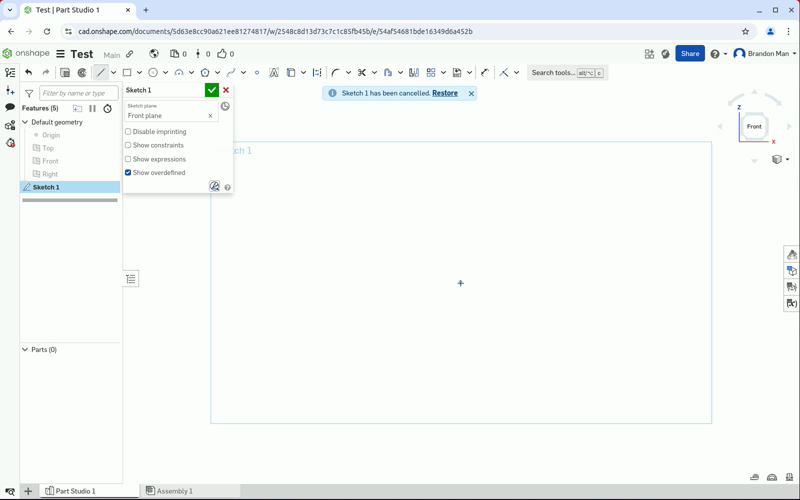
mouse_move(573, 282)
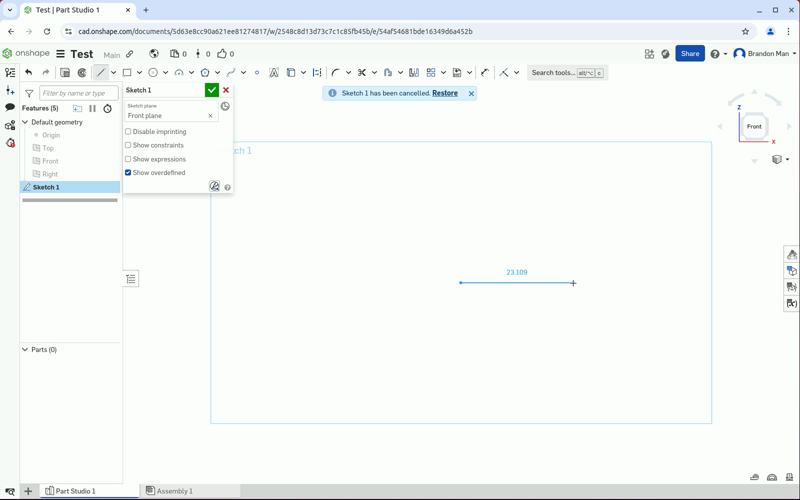
click(573, 282)
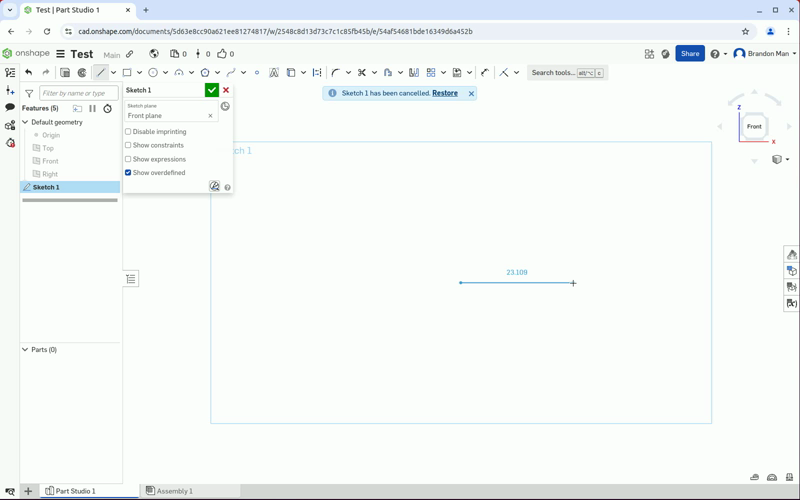
key_up(shift)
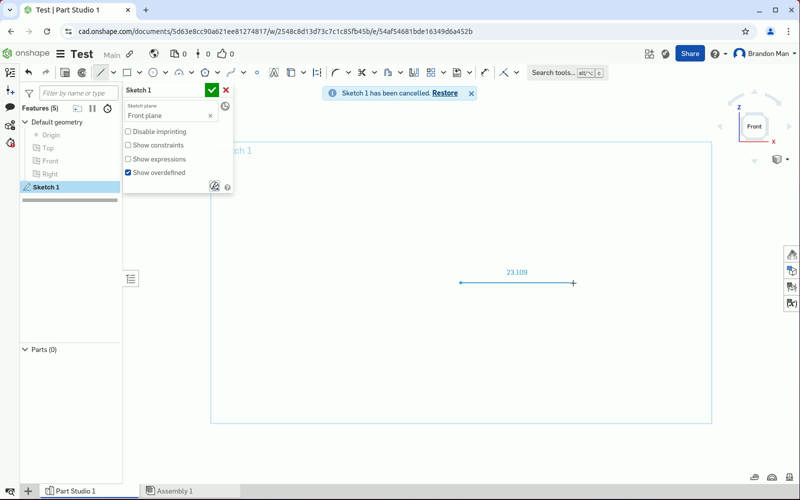
key_down(shift)
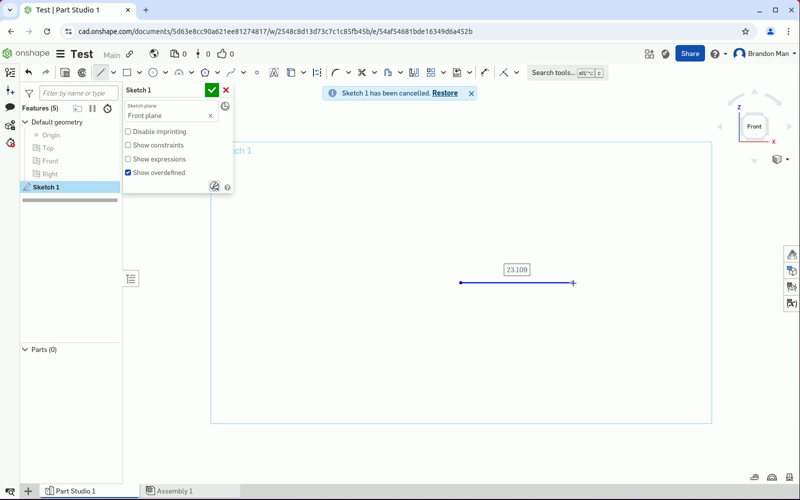
mouse_move(589, 282)
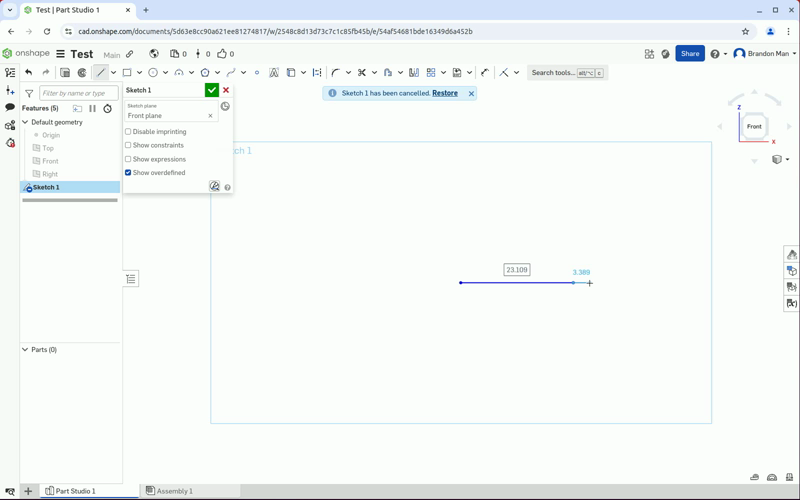
mouse_move(573, 245)
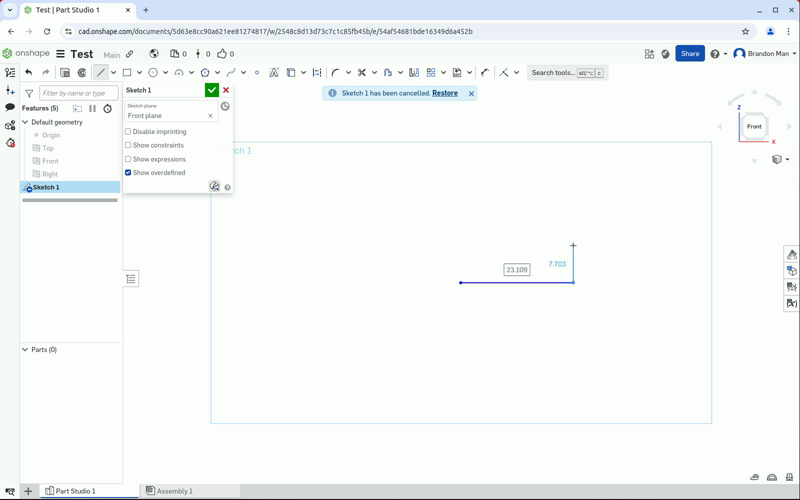
click(573, 245)
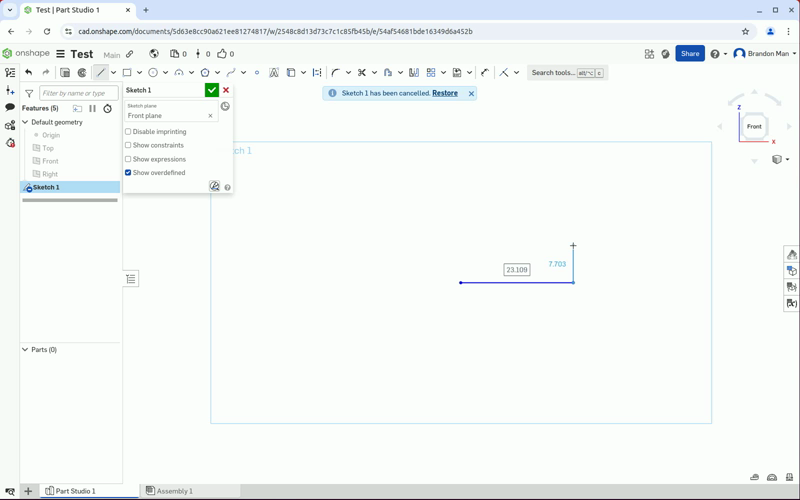
key_up(shift)
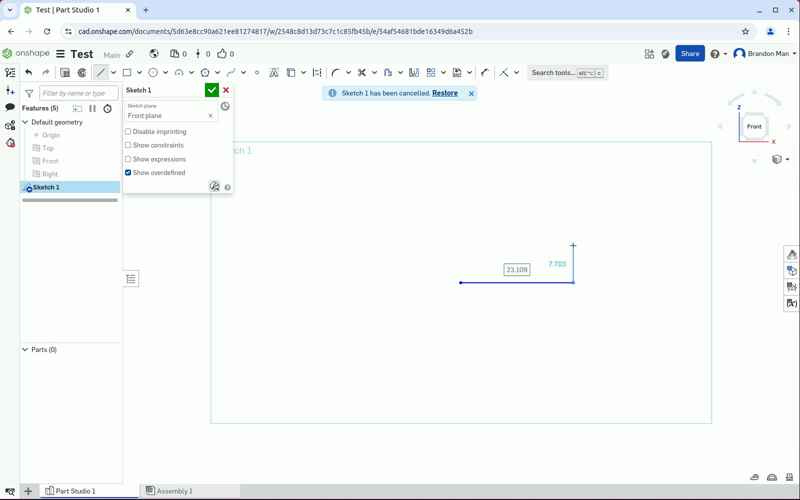
key_down(shift)
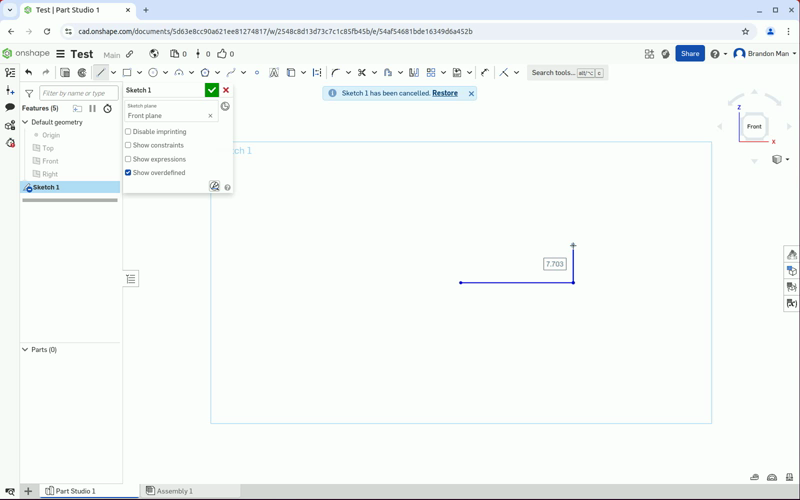
mouse_move(589, 245)
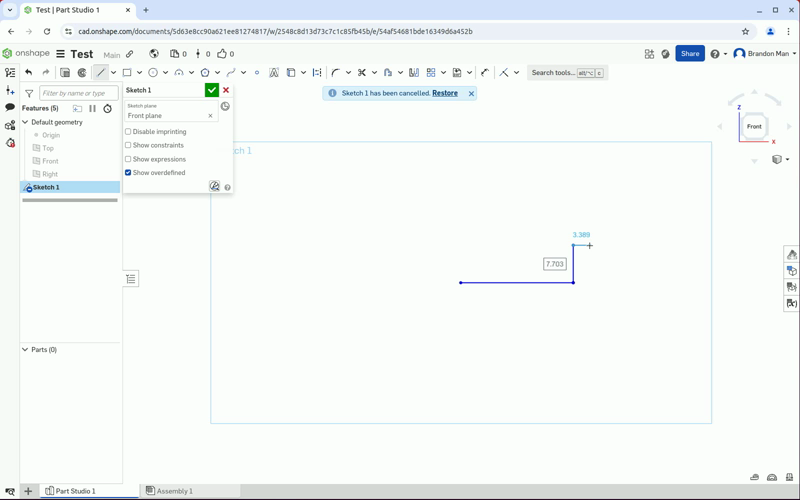
mouse_move(535, 245)
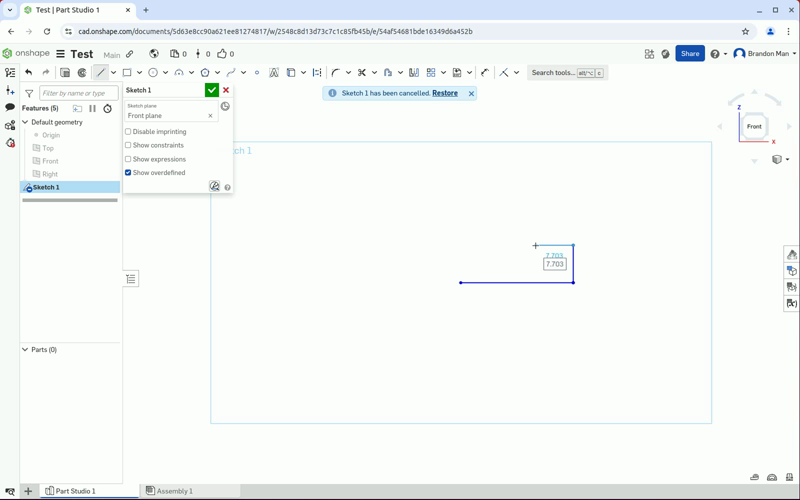
click(535, 245)
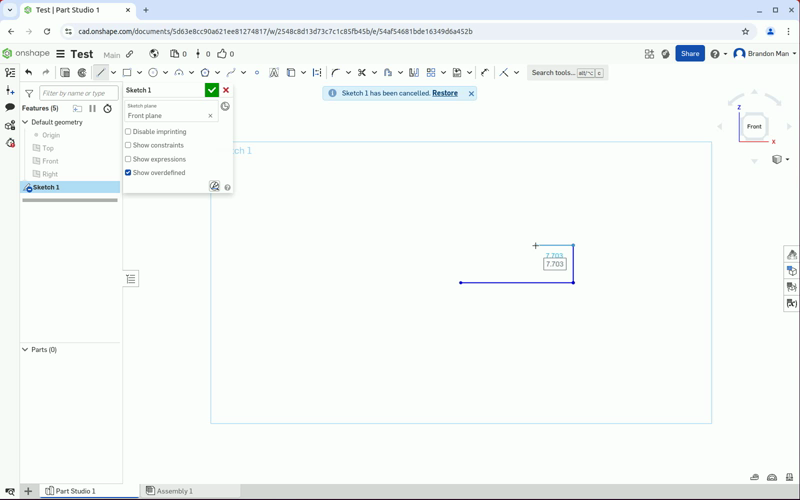
key_up(shift)
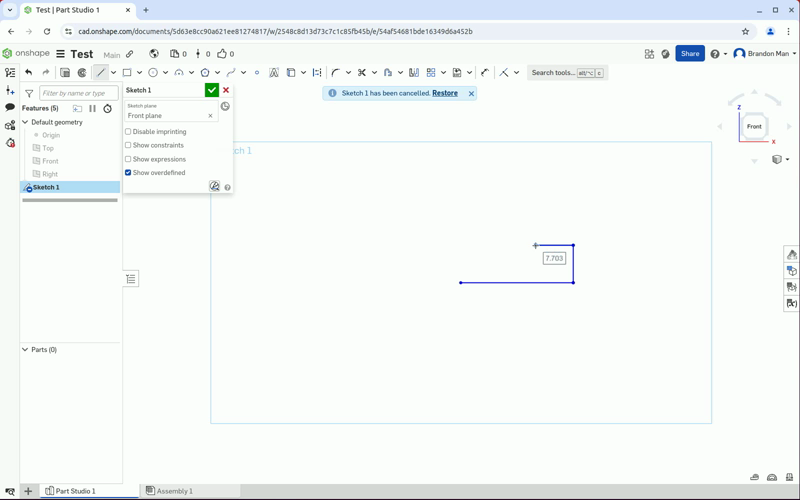
key_down(shift)
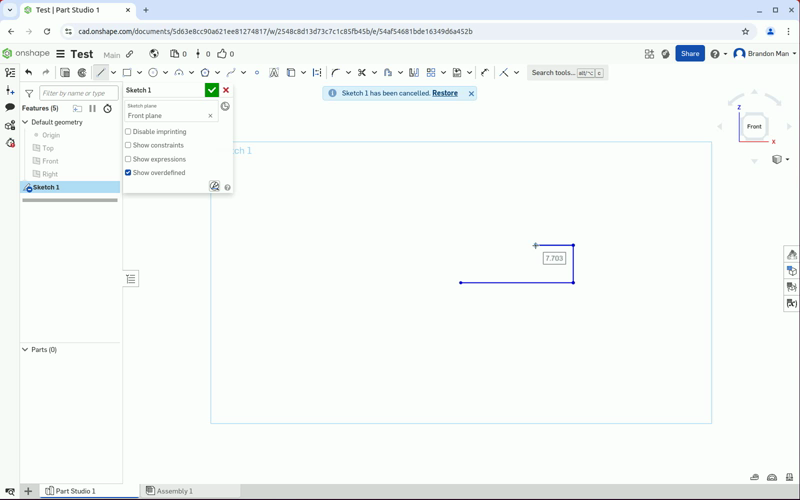
mouse_move(460, 245)
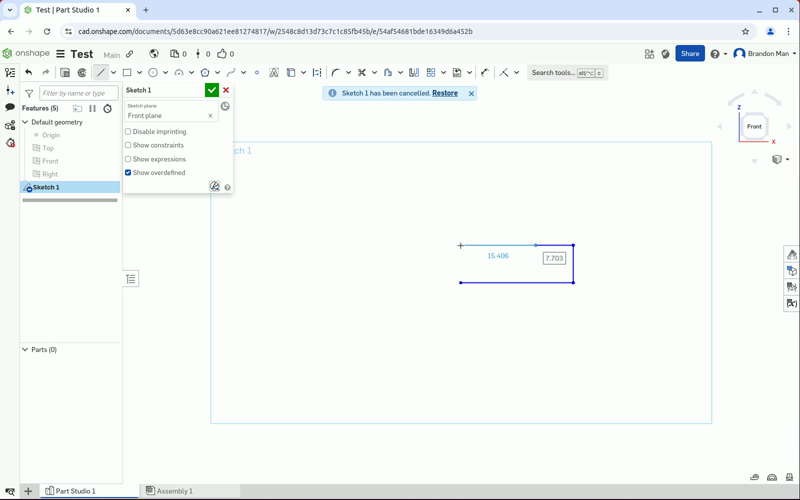
click(460, 245)
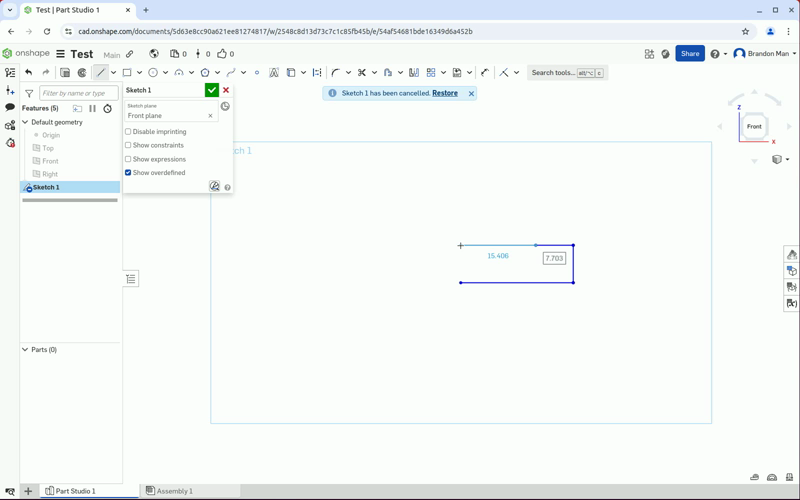
key_up(shift)
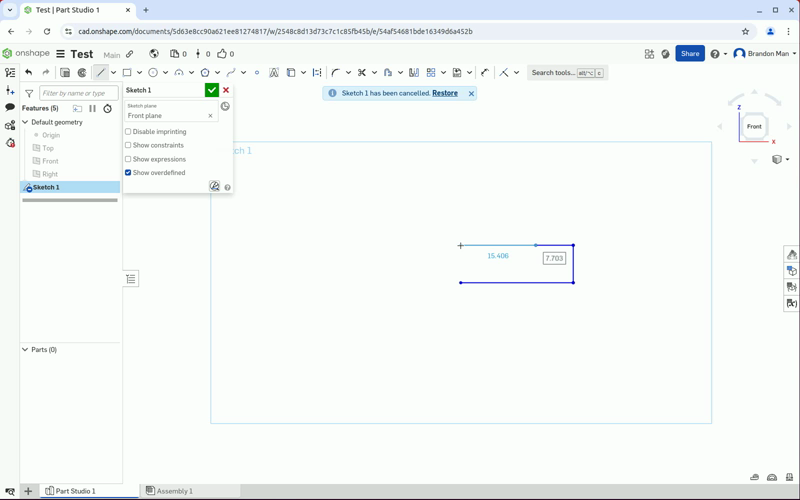
mouse_move(490, 245)
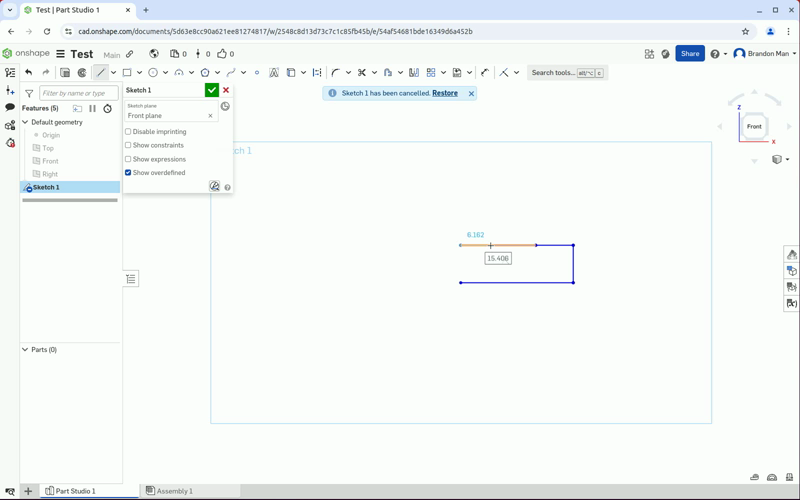
key_down(shift)
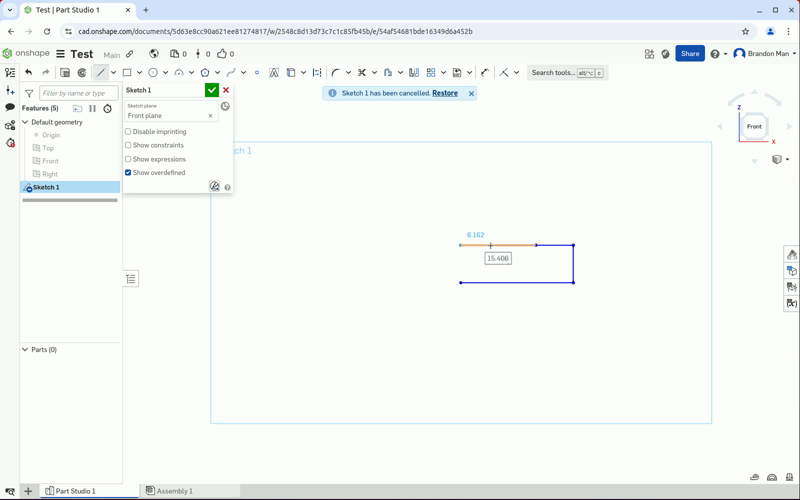
mouse_move(460, 282)
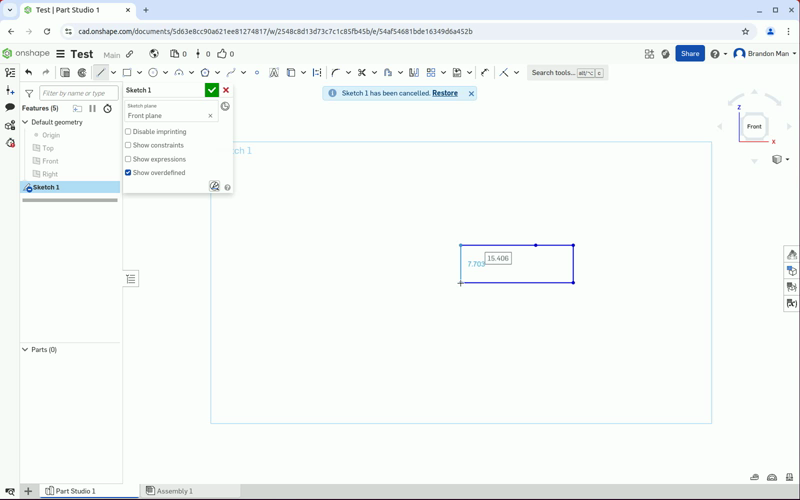
key_up(shift)
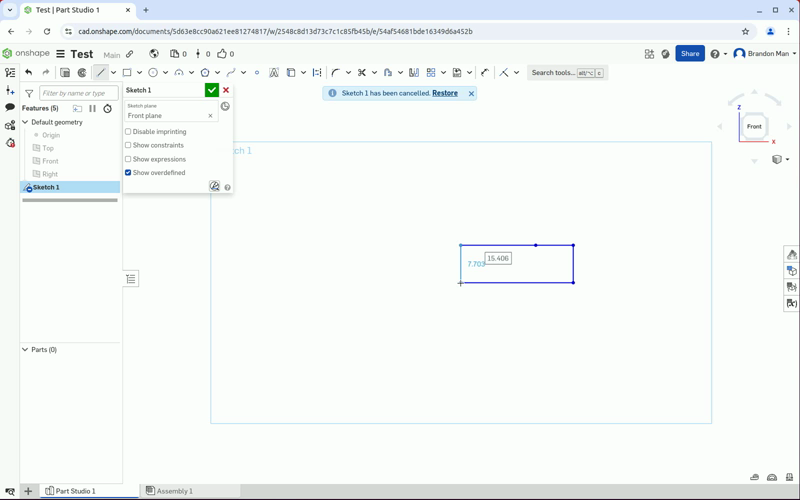
click(460, 282)
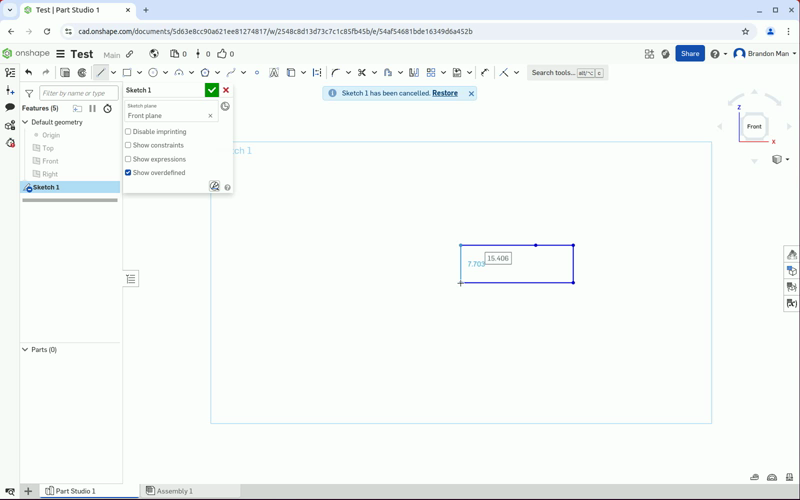
key(esc)
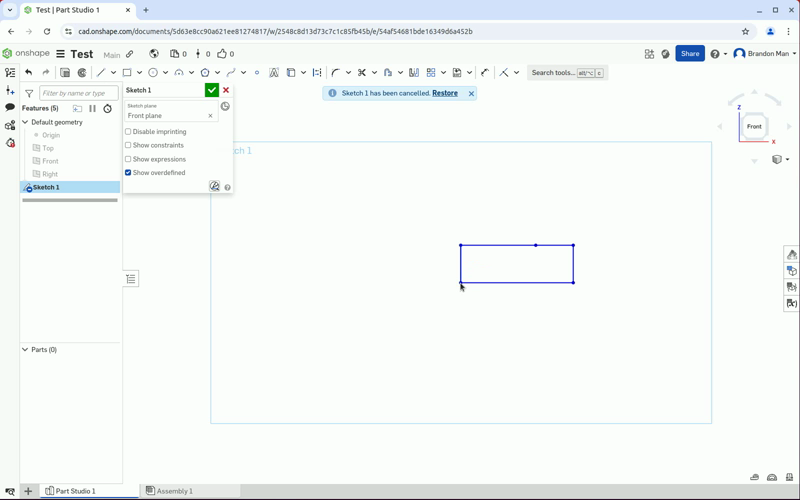
mouse_move(485, 257)
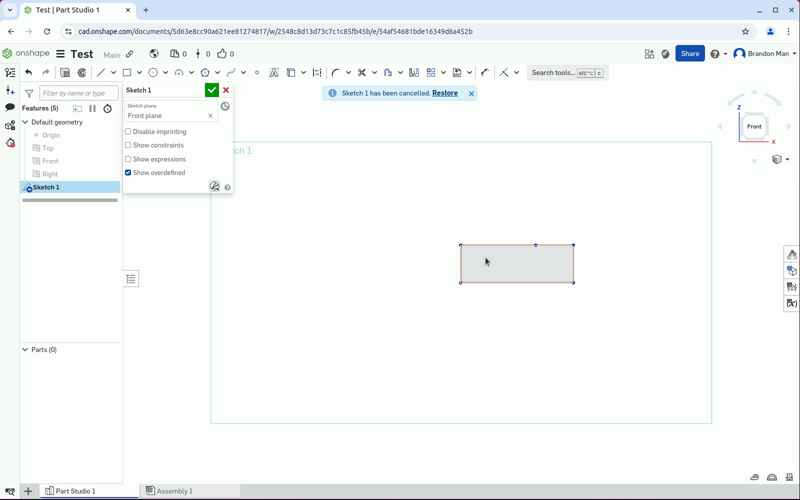
click(485, 257)
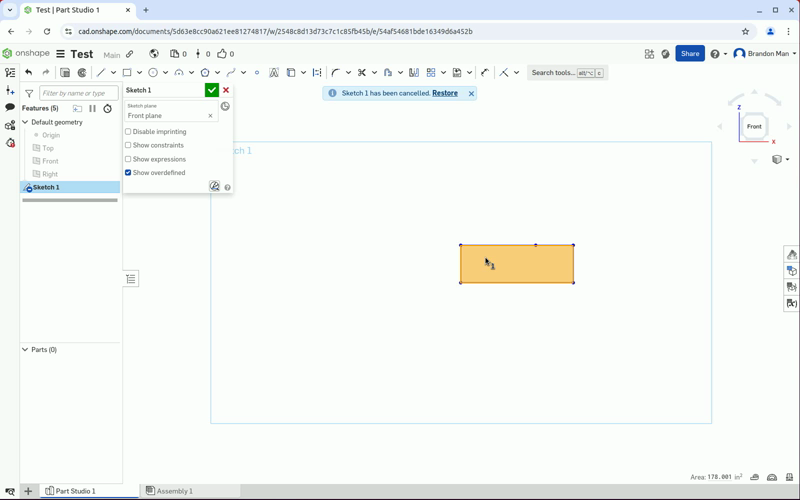
mouse_move(73, 352)
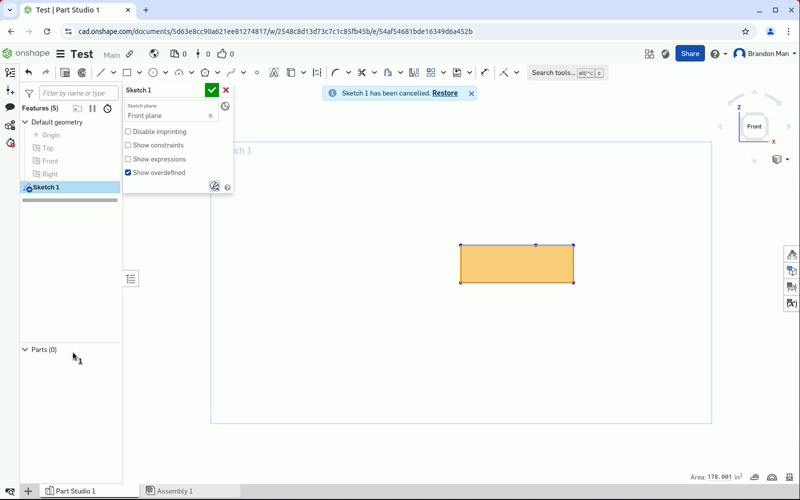
key(shift+y)
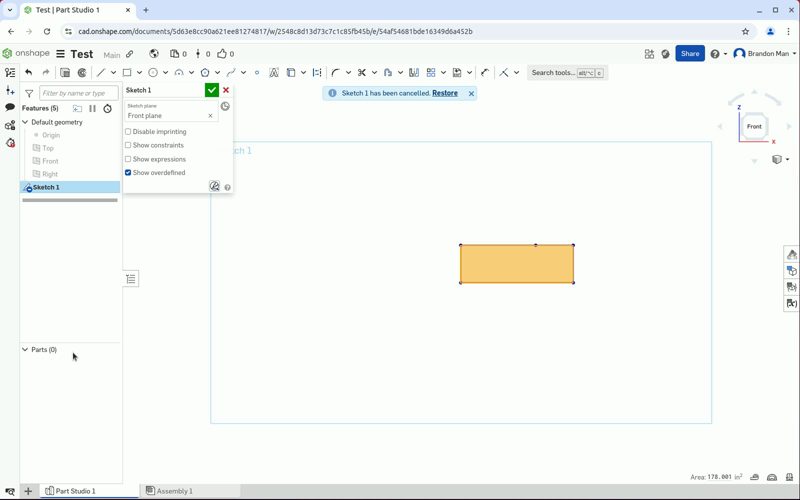
key(shift+e)
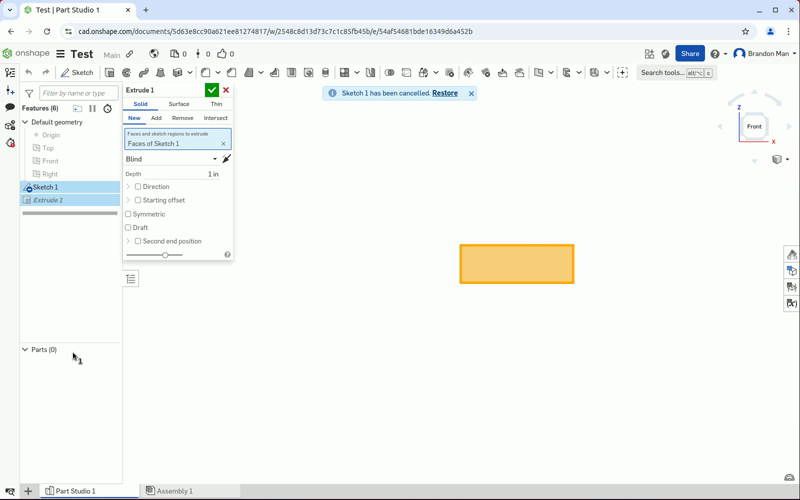
mouse_move(143, 106)
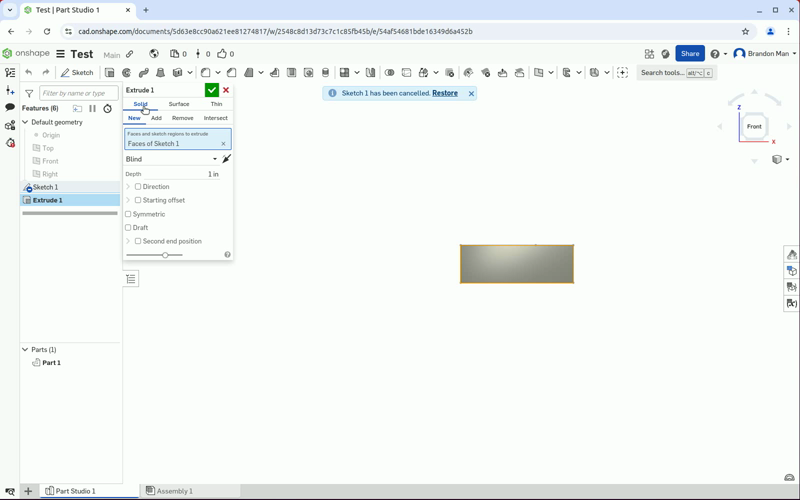
click(143, 106)
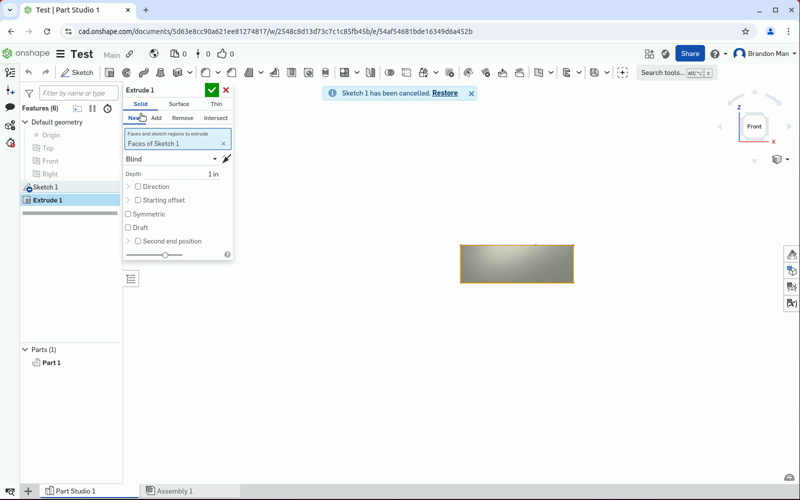
mouse_move(137, 120)
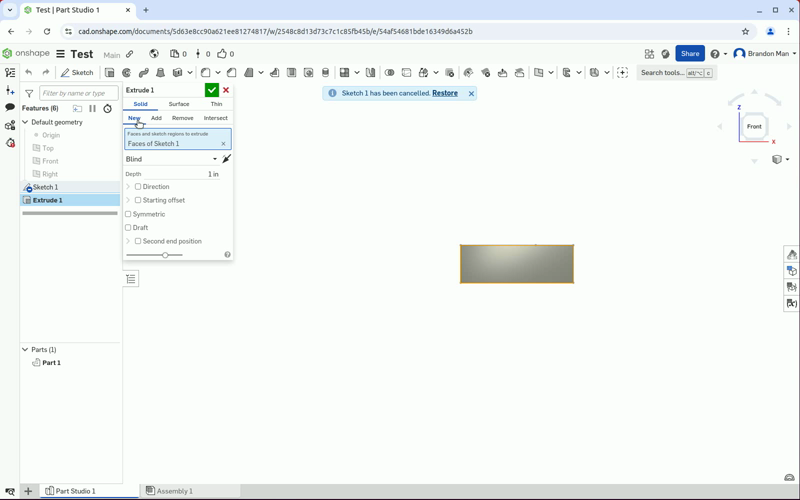
click(137, 120)
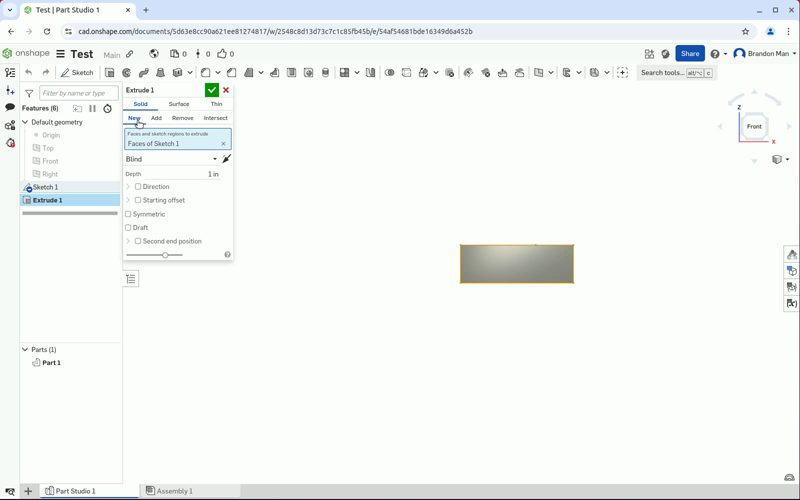
key(tab, 4)
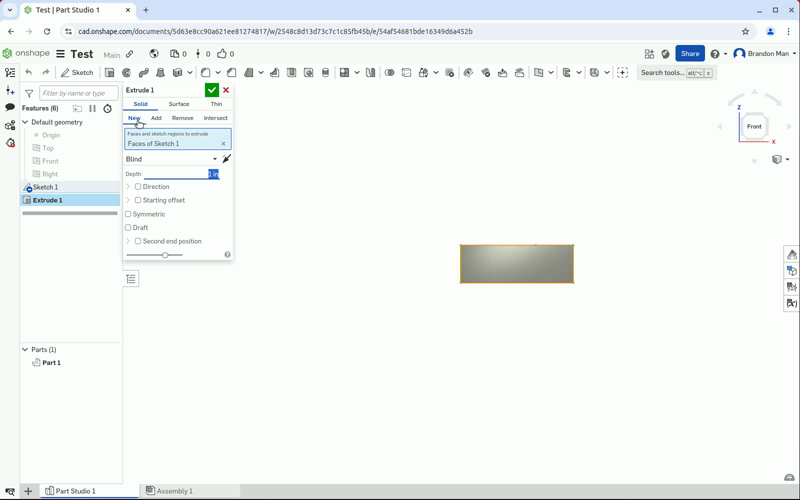
text(15.406)
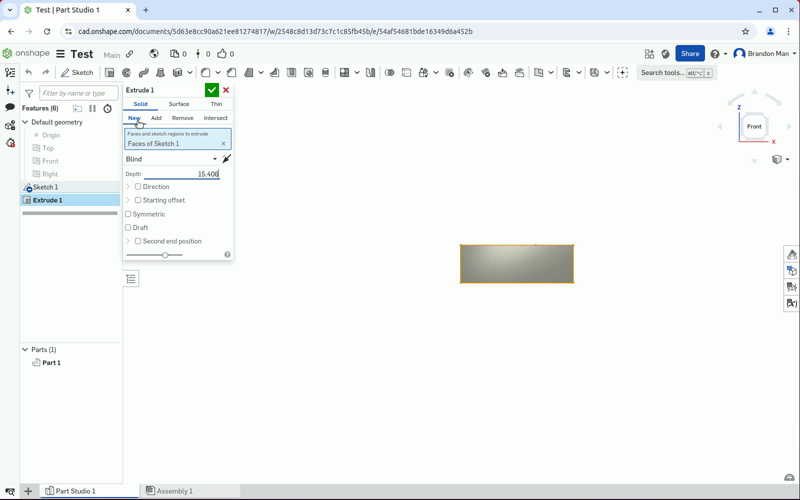
key(tab, 3)
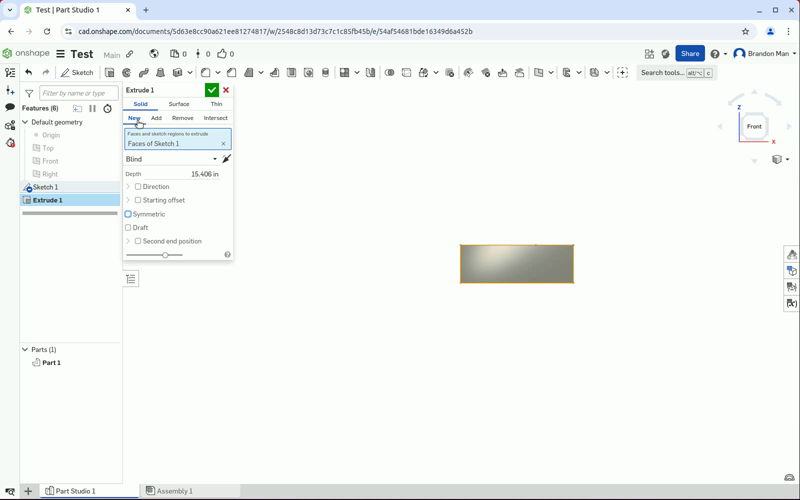
key(space)
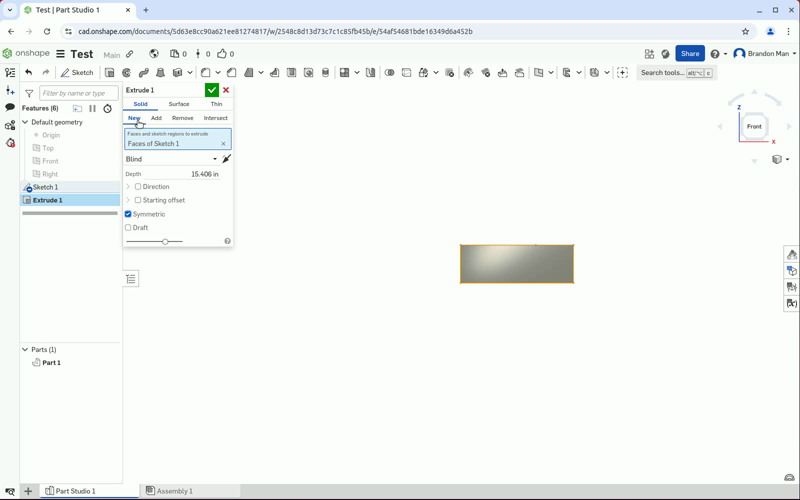
key(enter)
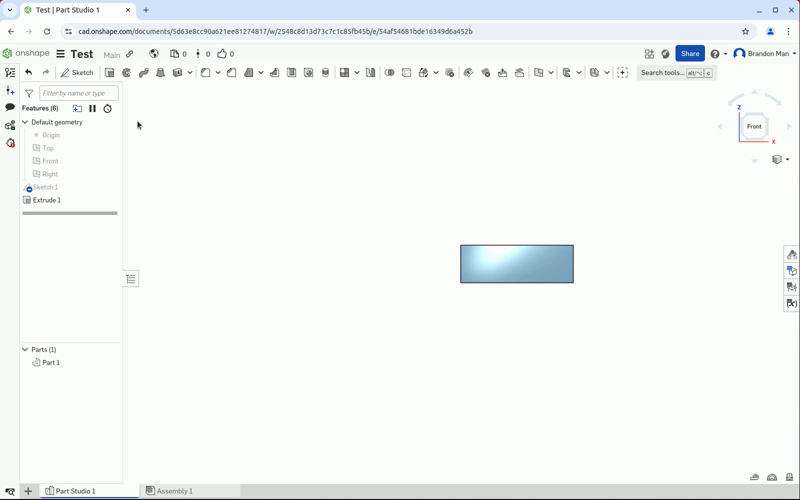
key(shift+h)
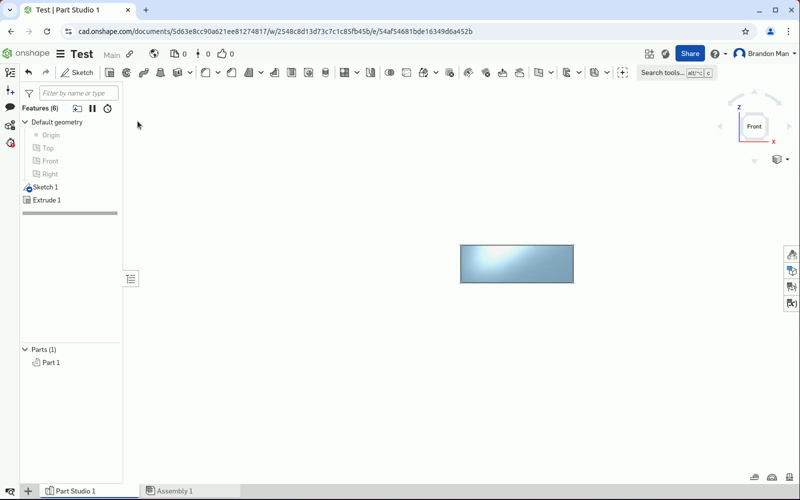
key(shift+h)
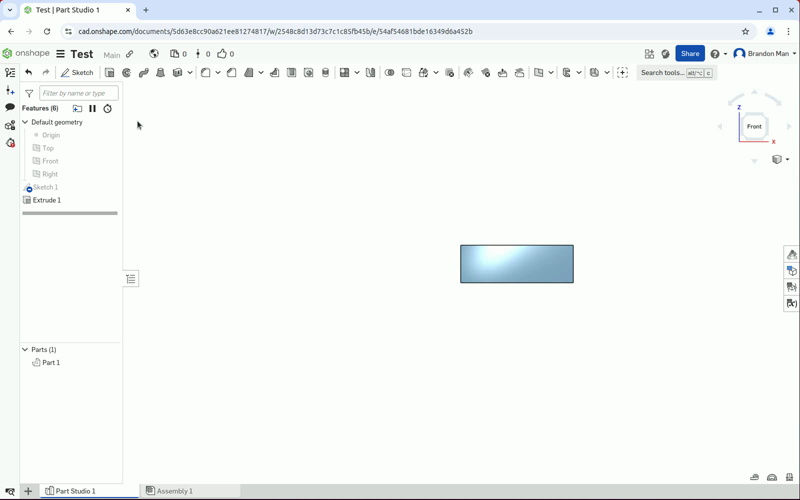
mouse_move(73, 189)
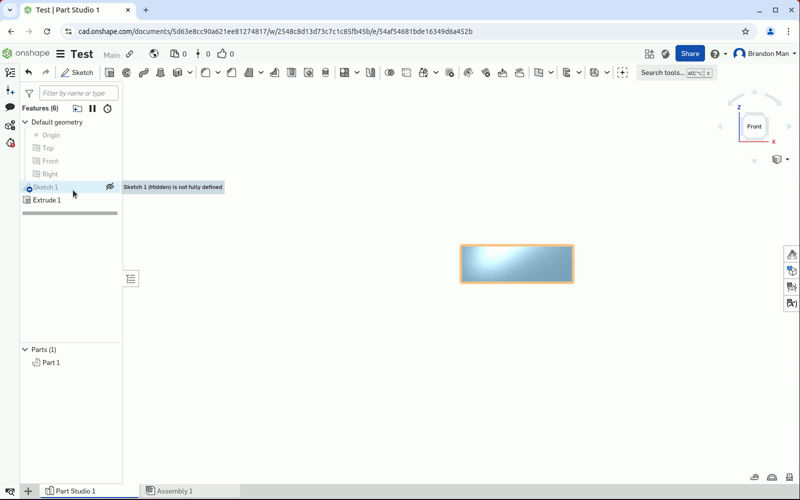
click(73, 189)
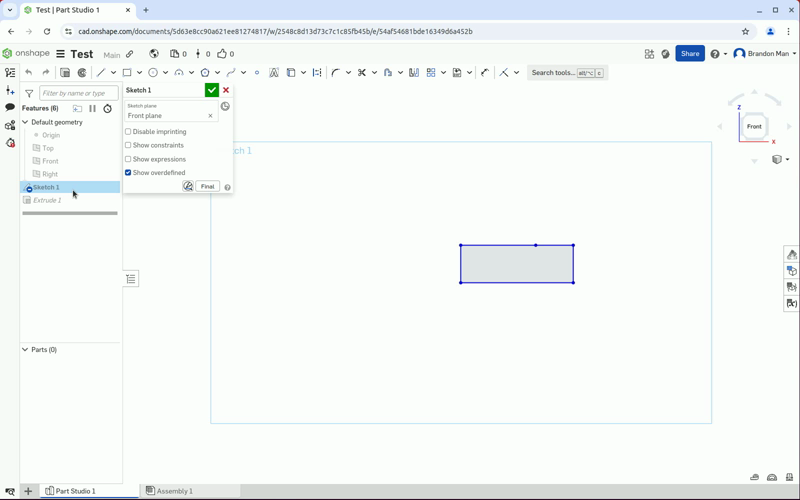
mouse_move(229, 92)
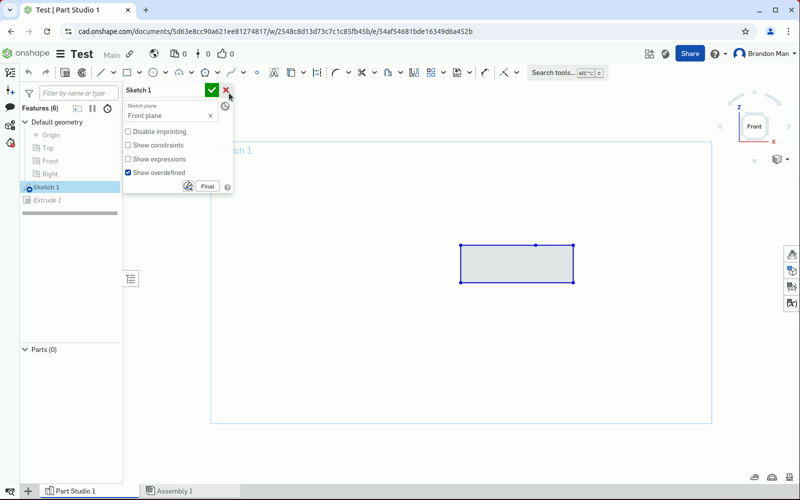
click(229, 92)
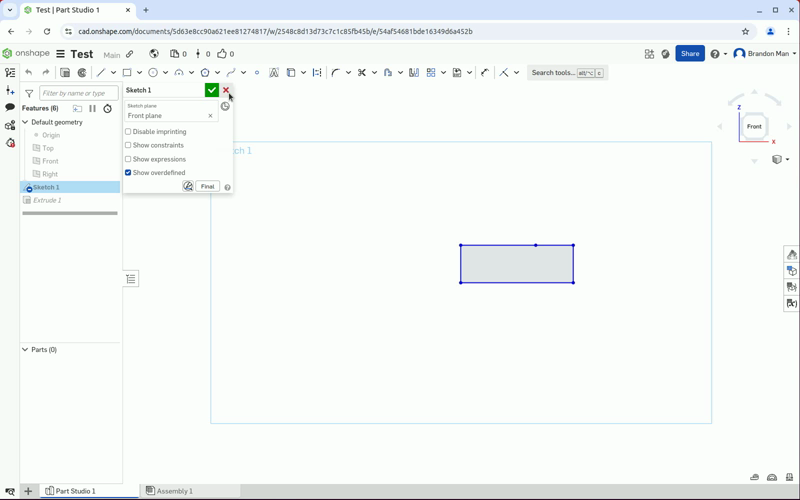
key(shift+s)
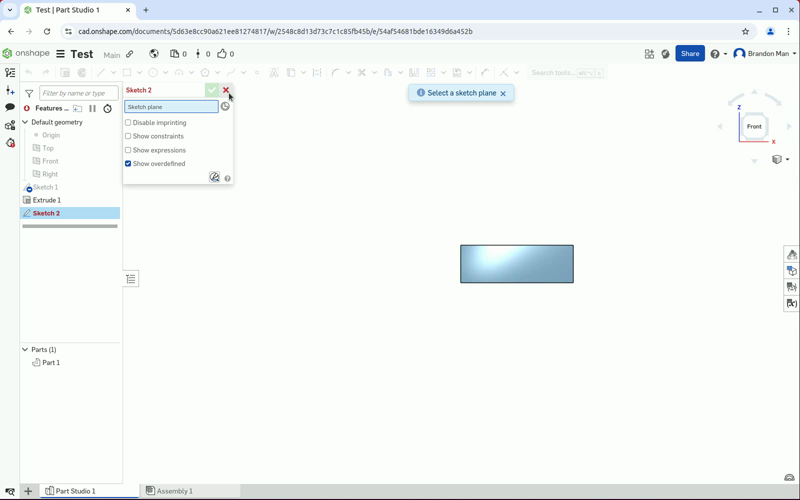
mouse_move(73, 163)
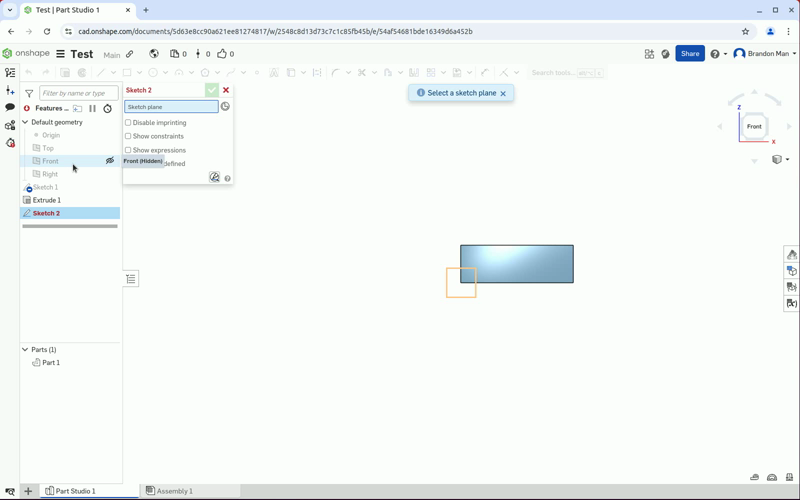
click(73, 163)
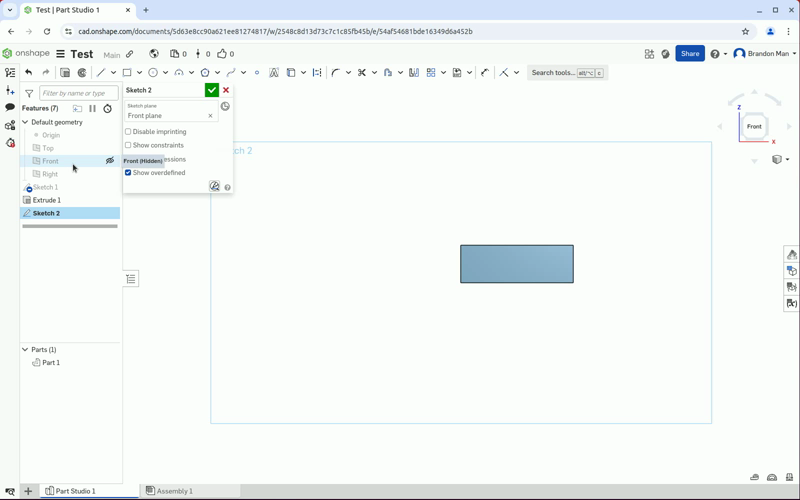
mouse_move(73, 352)
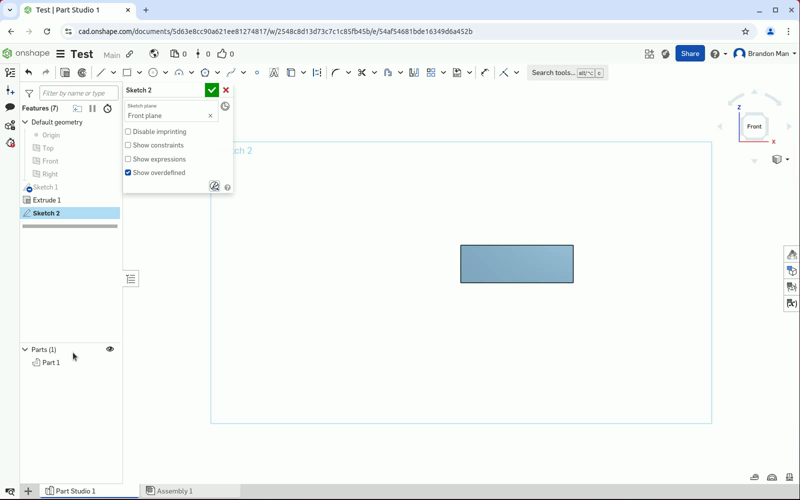
key(y)
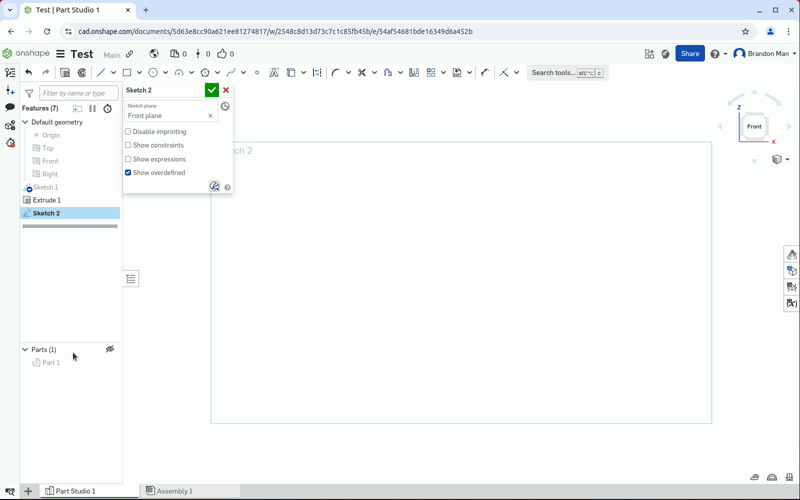
key(l)
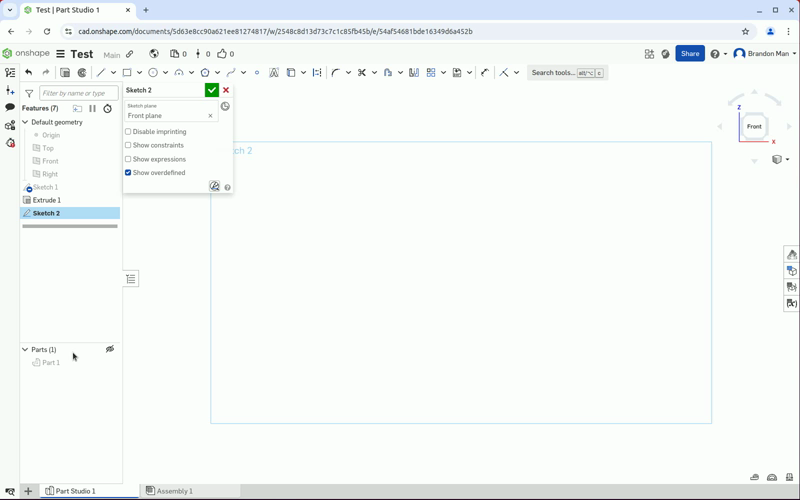
key_down(shift)
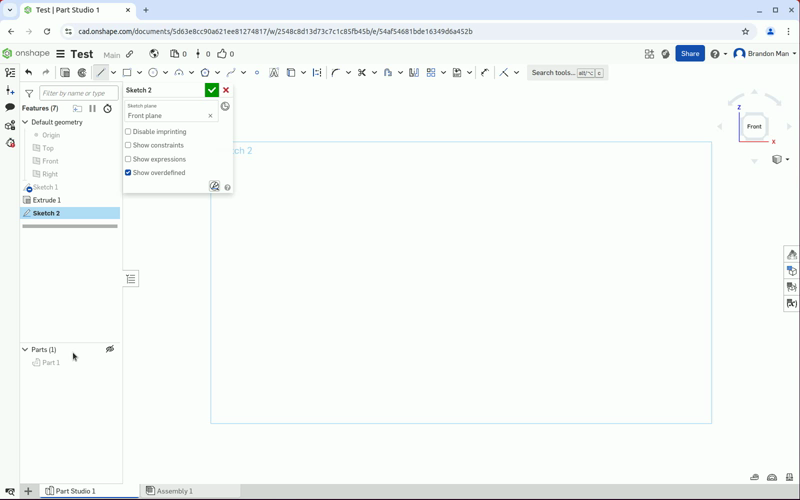
mouse_move(535, 245)
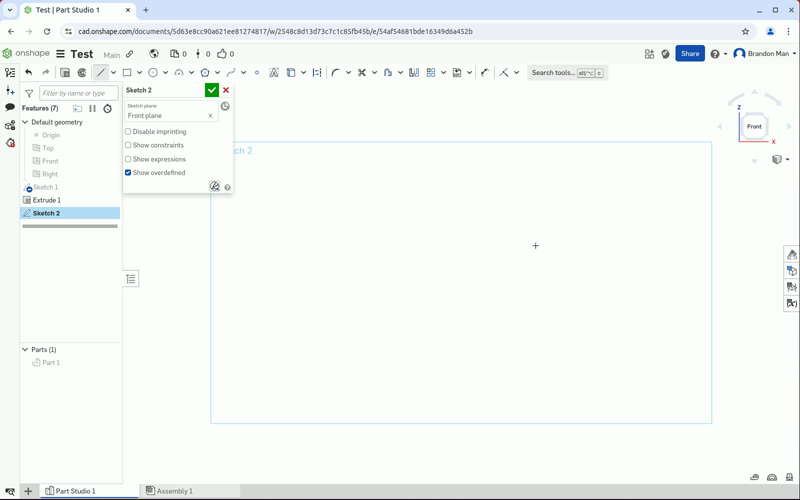
click(535, 245)
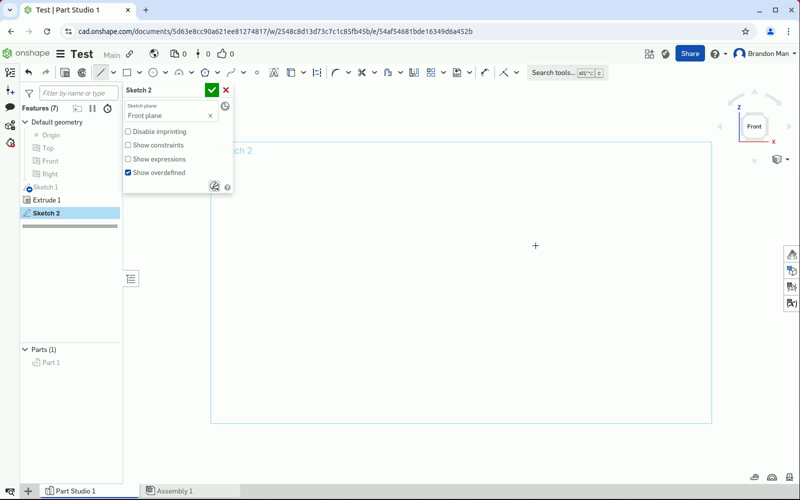
key_up(shift)
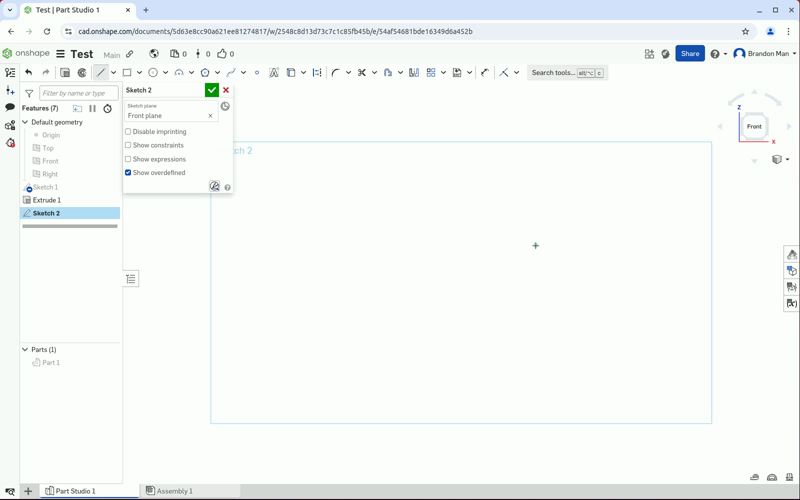
key_down(shift)
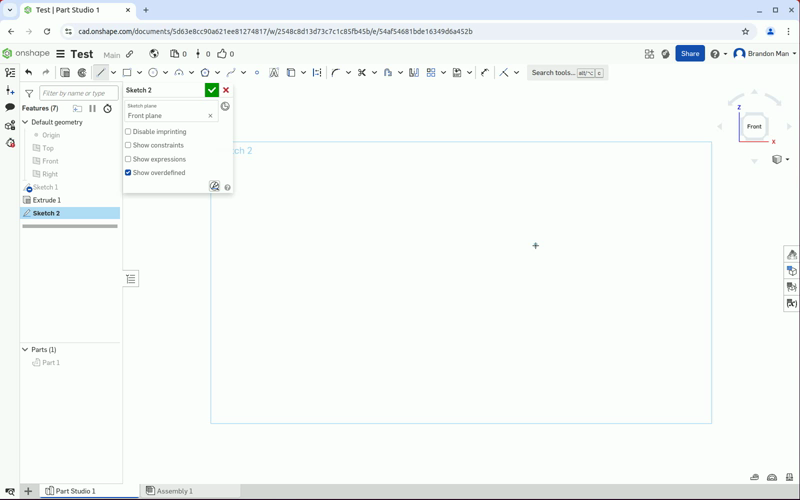
mouse_move(565, 245)
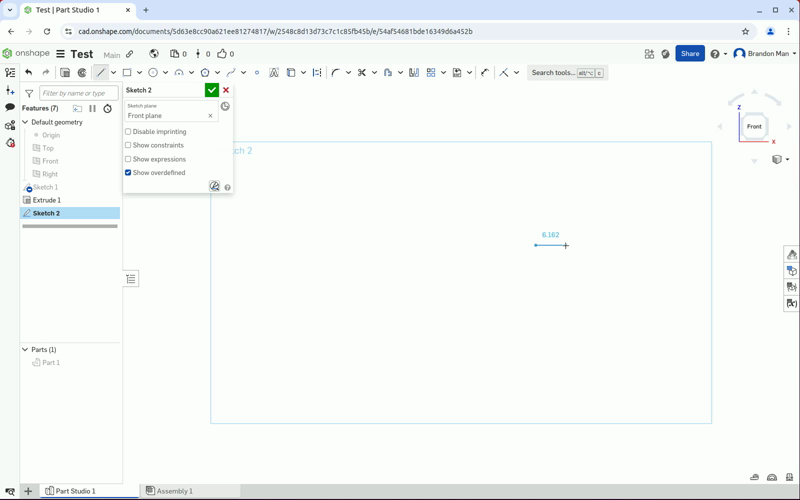
mouse_move(574, 245)
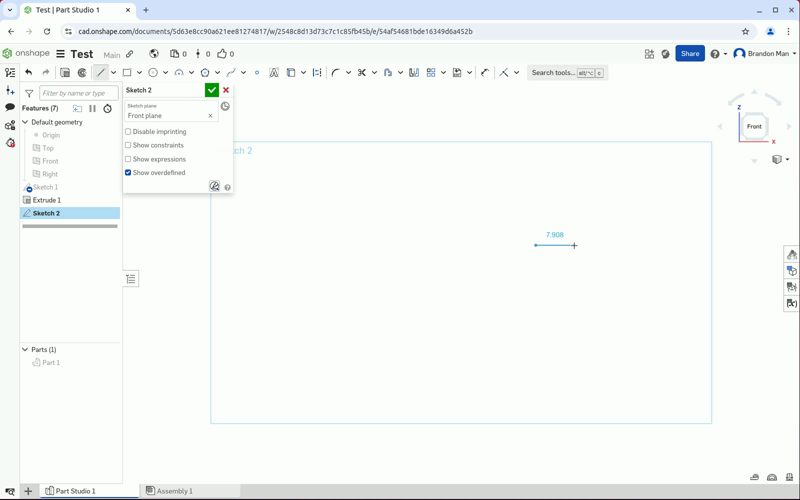
click(574, 245)
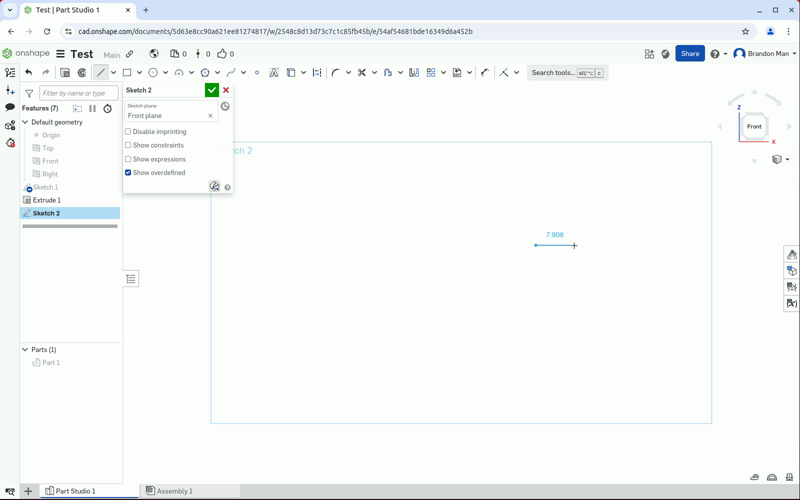
key_up(shift)
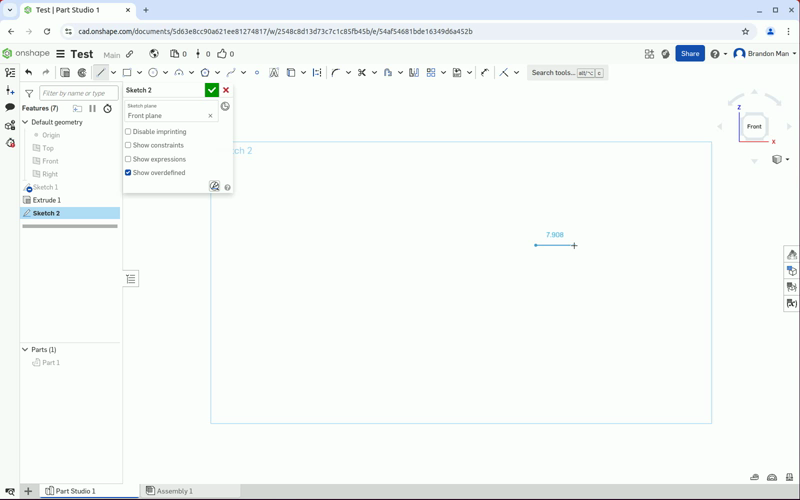
key_down(shift)
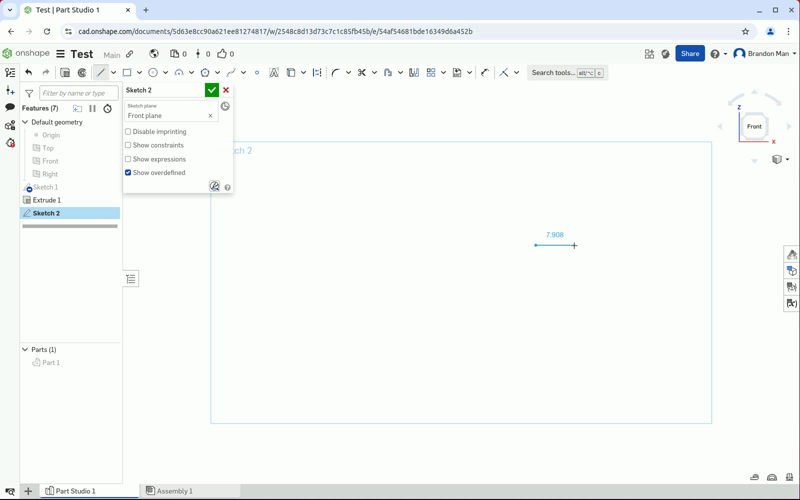
mouse_move(589, 245)
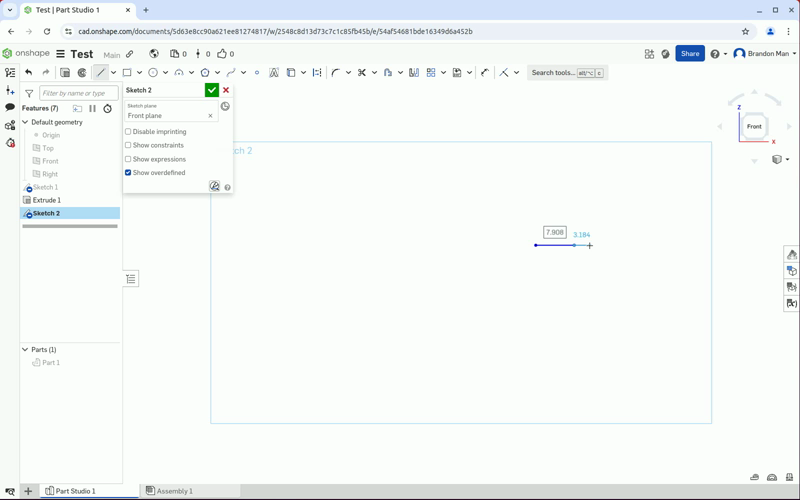
mouse_move(574, 207)
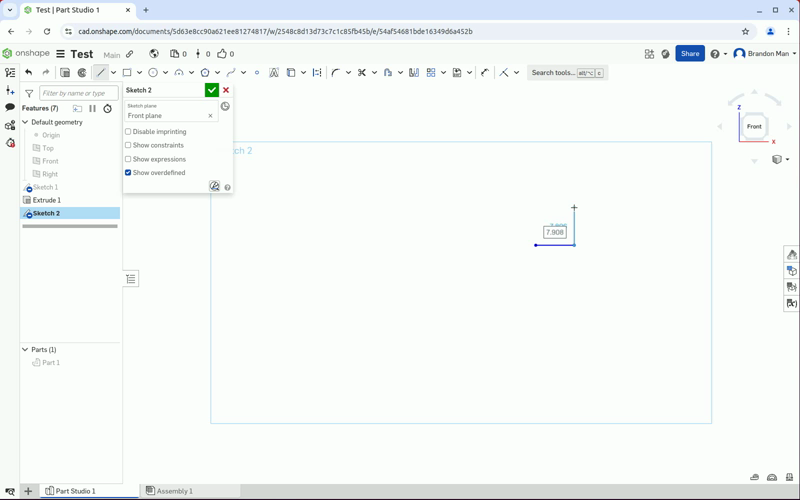
click(574, 207)
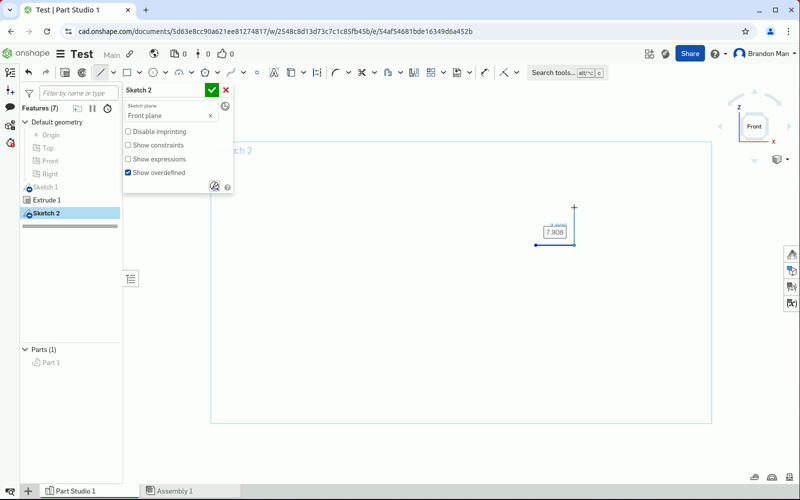
key_up(shift)
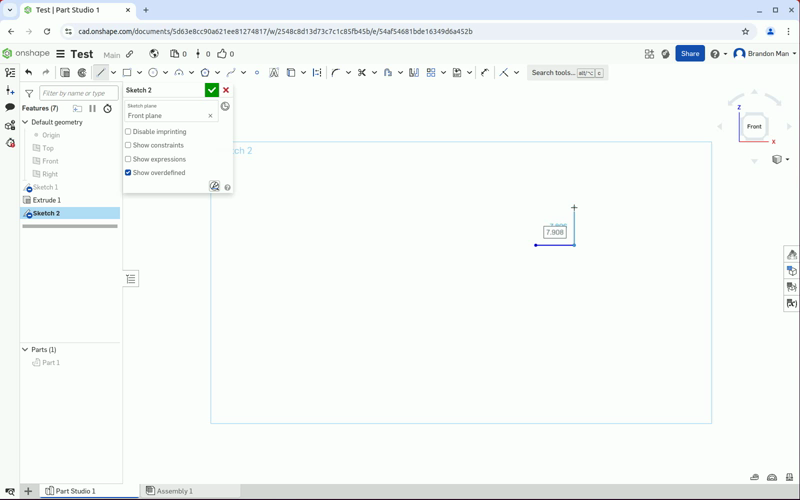
key_down(shift)
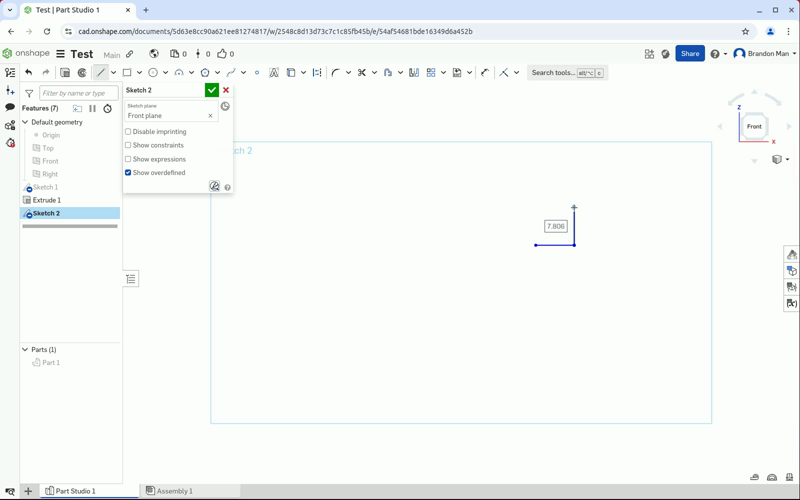
mouse_move(589, 207)
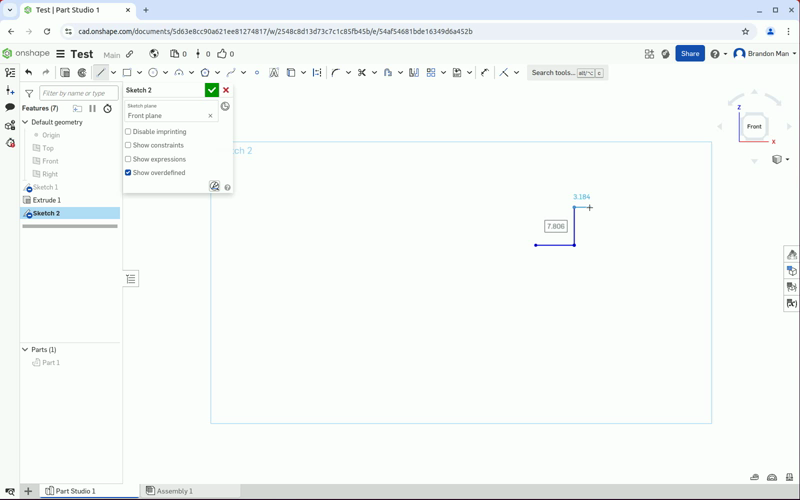
mouse_move(535, 207)
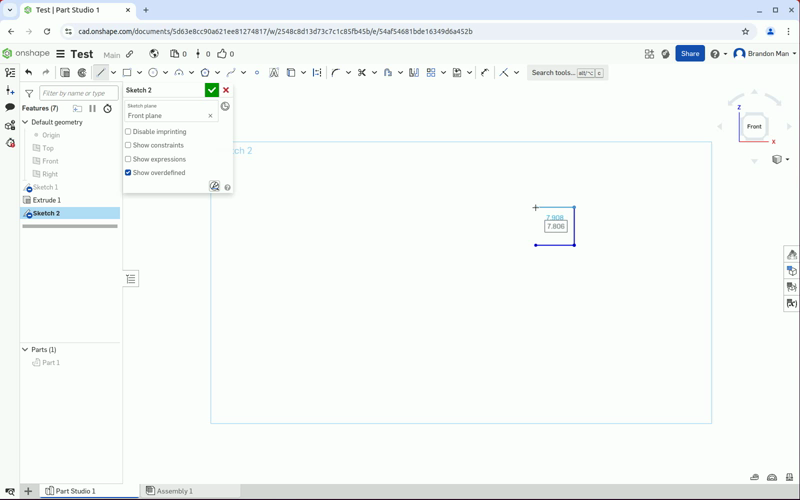
click(535, 207)
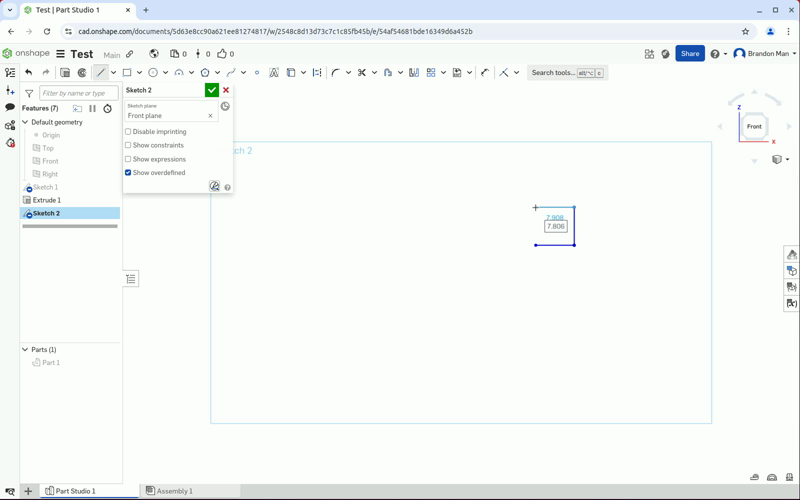
key_up(shift)
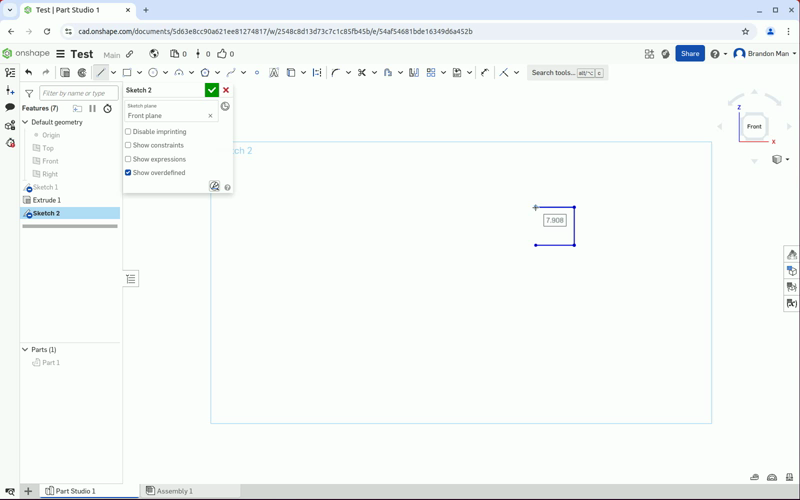
mouse_move(565, 207)
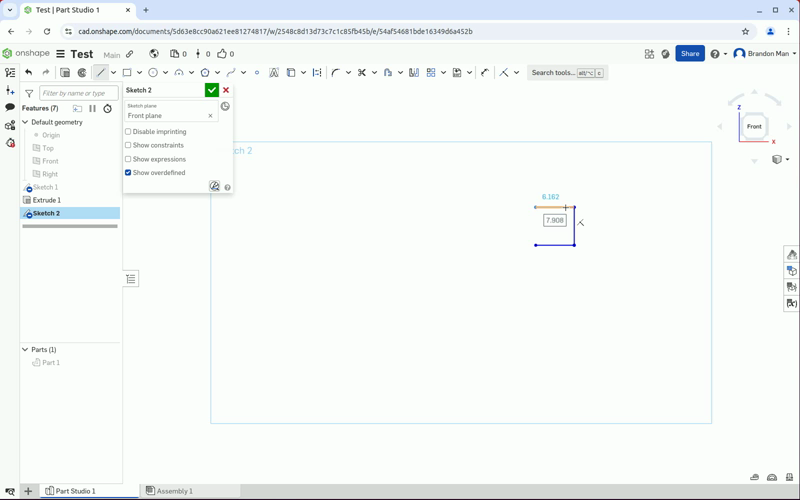
key_down(shift)
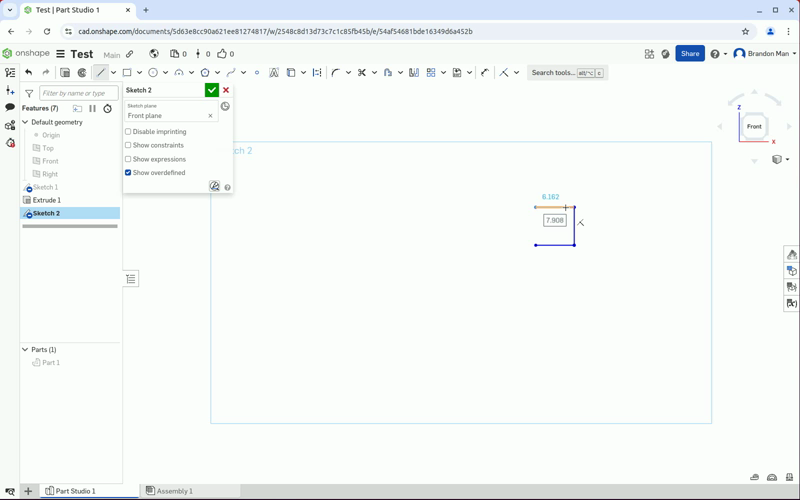
mouse_move(535, 245)
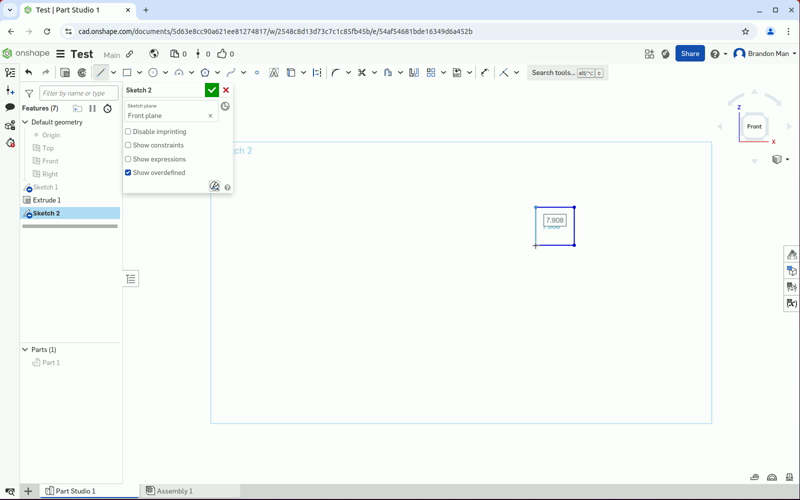
key_up(shift)
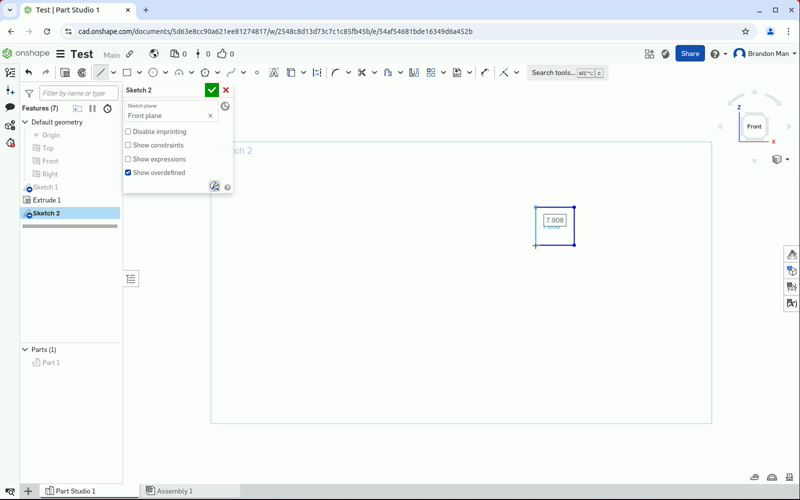
click(535, 245)
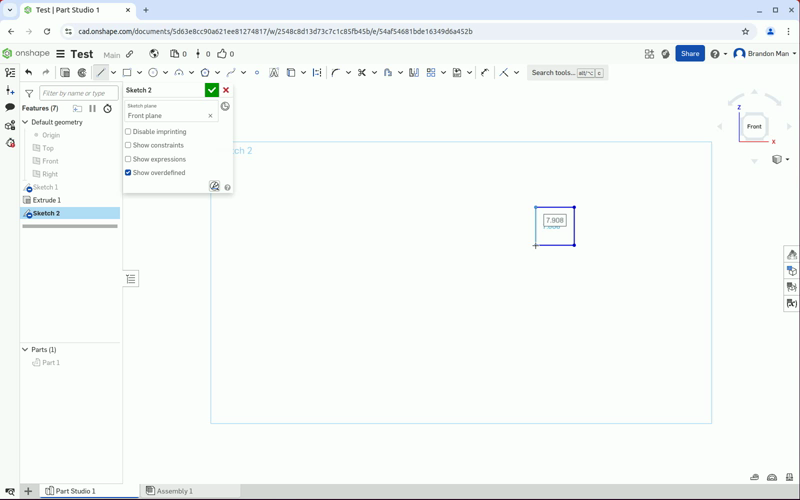
key(esc)
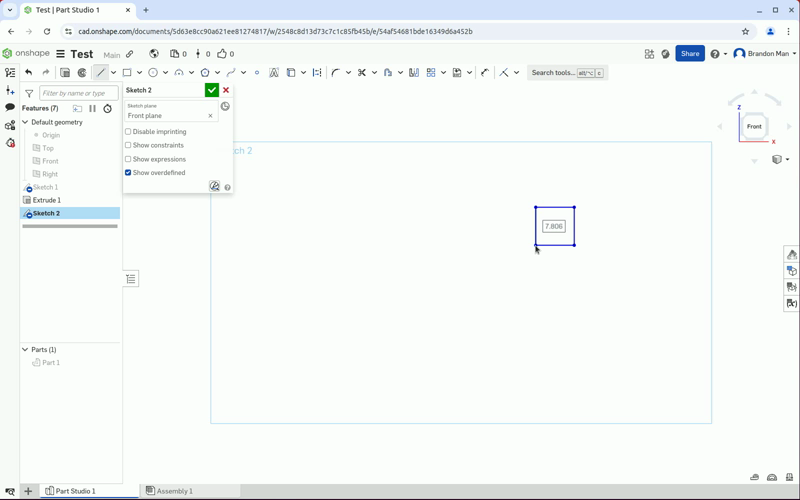
mouse_move(568, 240)
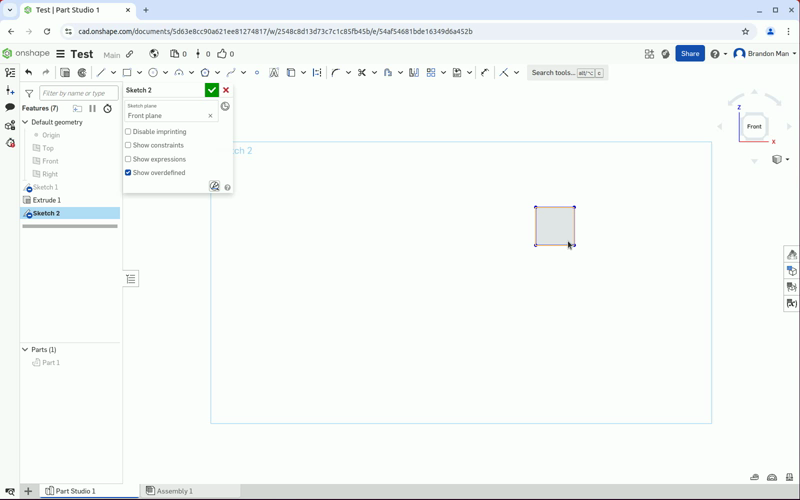
scroll(6)
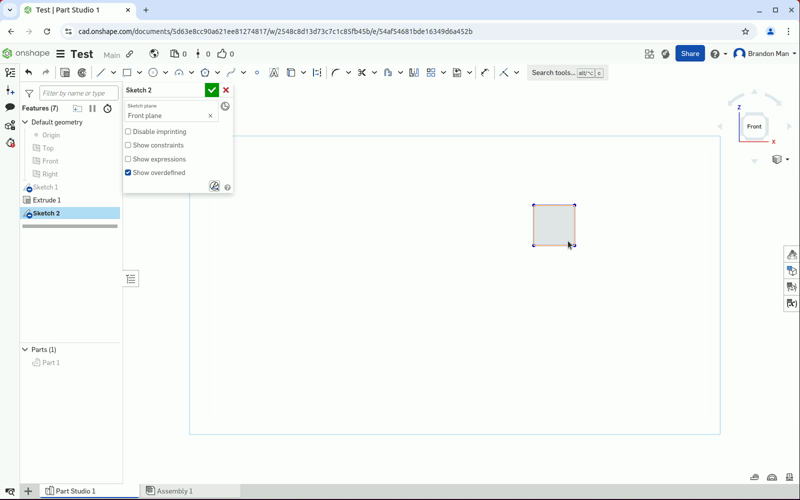
scroll(6)
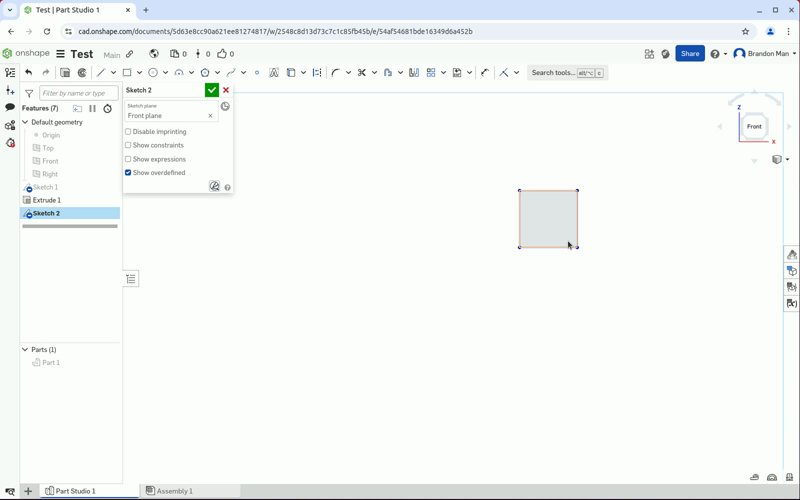
scroll(6)
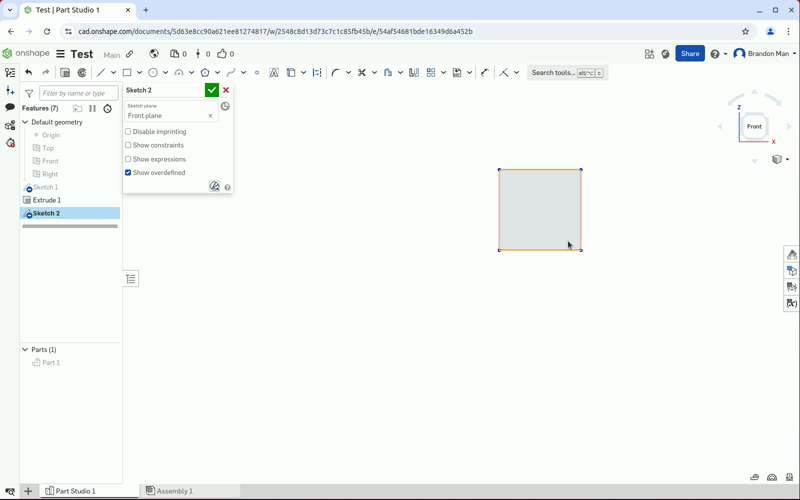
scroll(6)
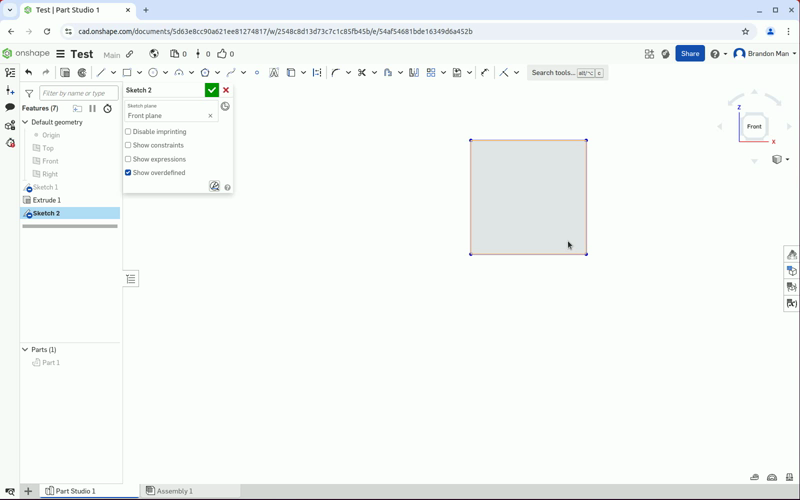
scroll(6)
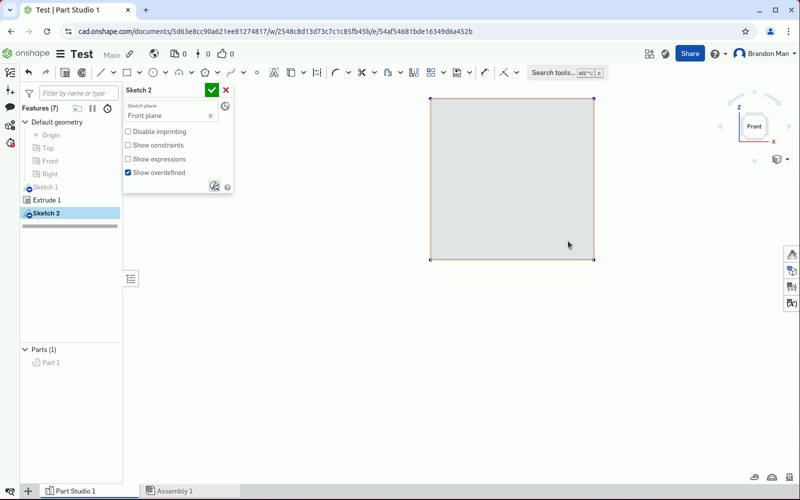
scroll(6)
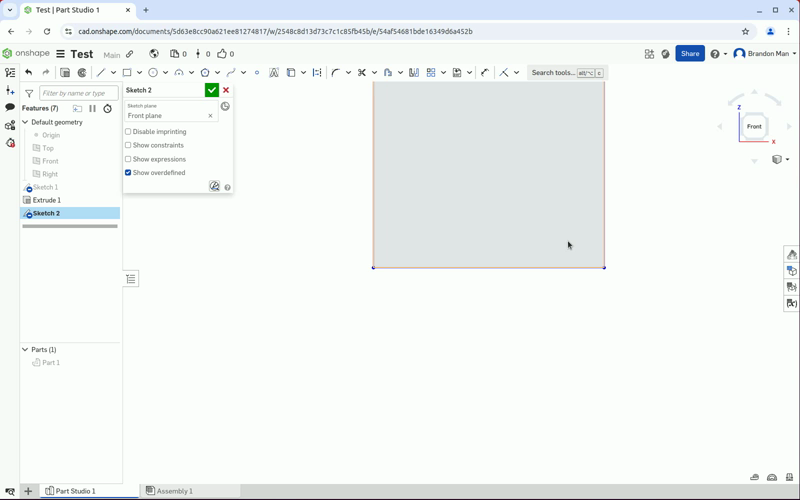
scroll(6)
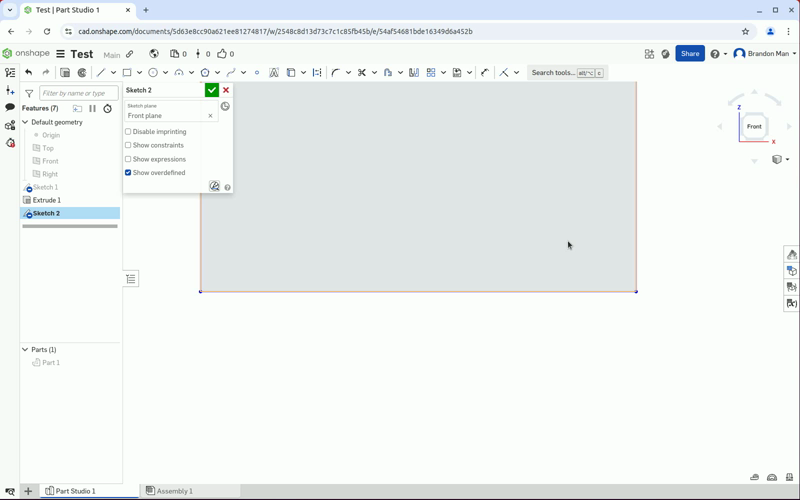
click(568, 240)
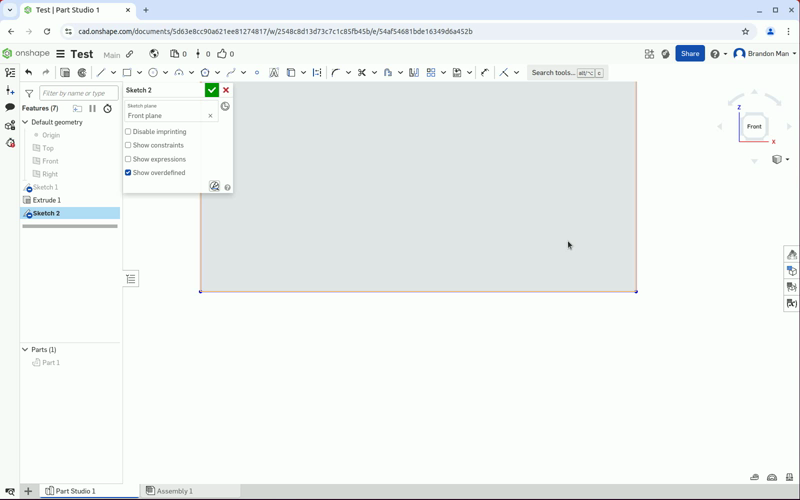
scroll(-6)
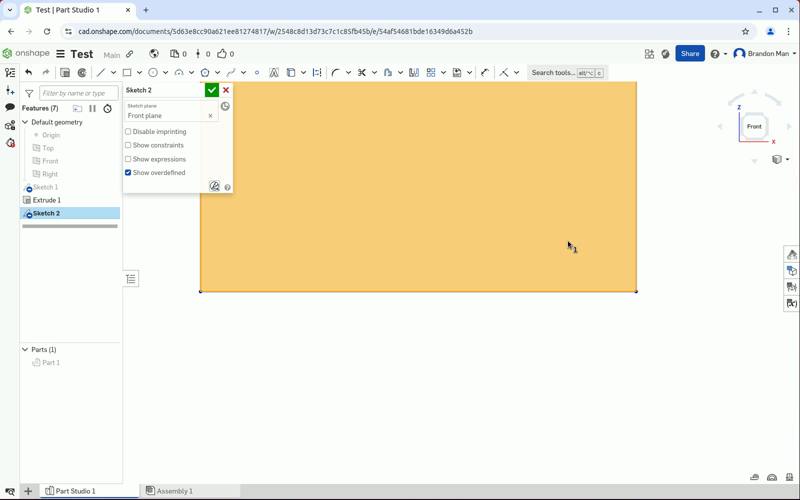
scroll(-6)
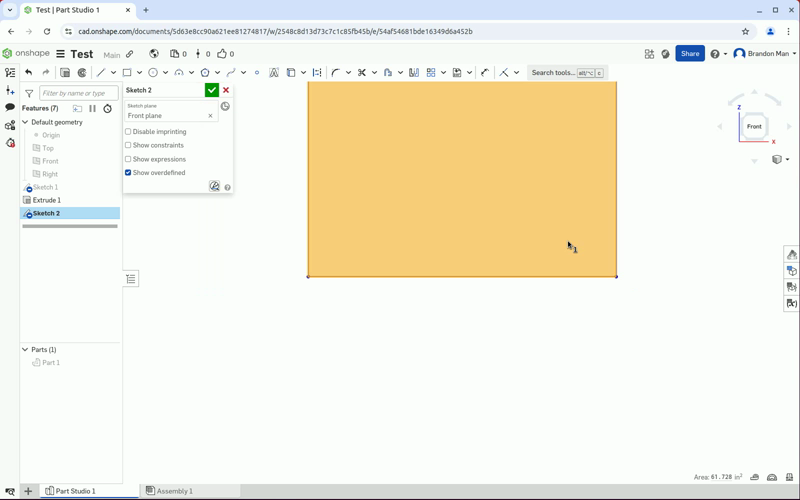
scroll(-6)
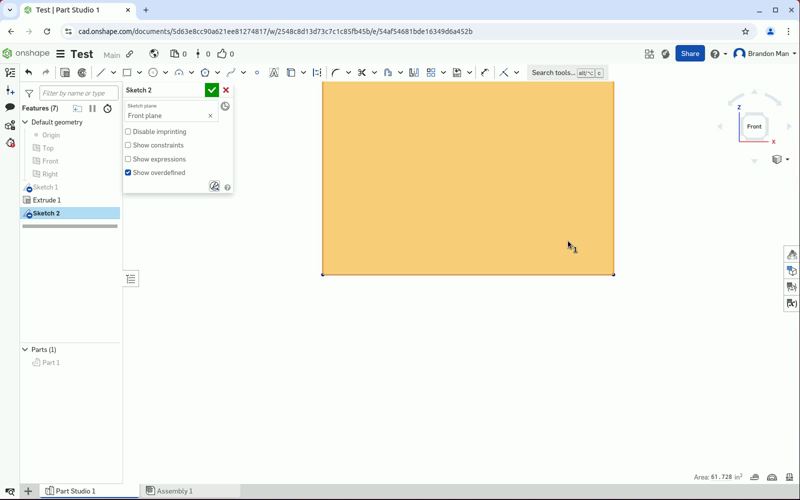
scroll(-6)
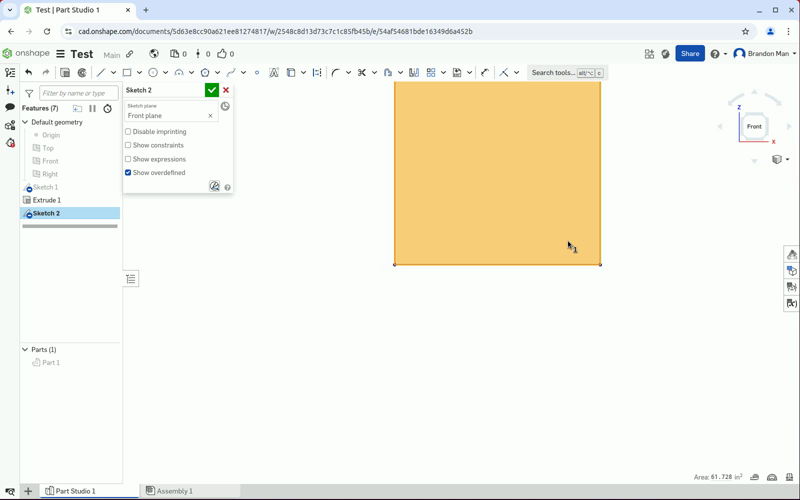
scroll(-6)
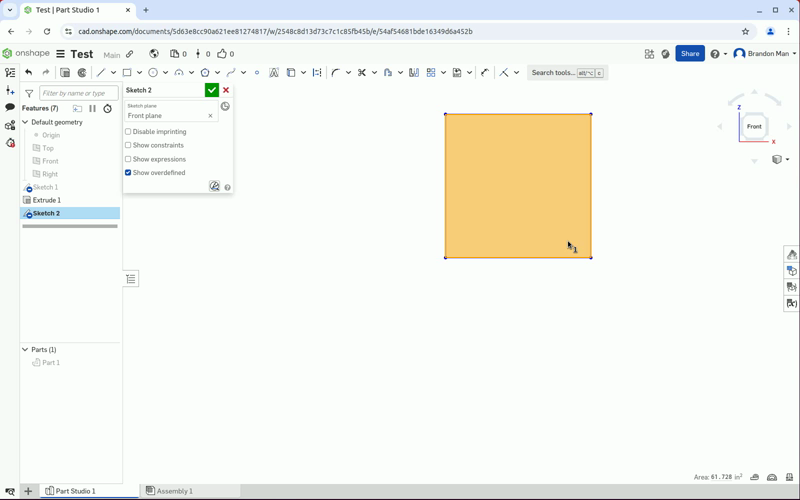
scroll(-6)
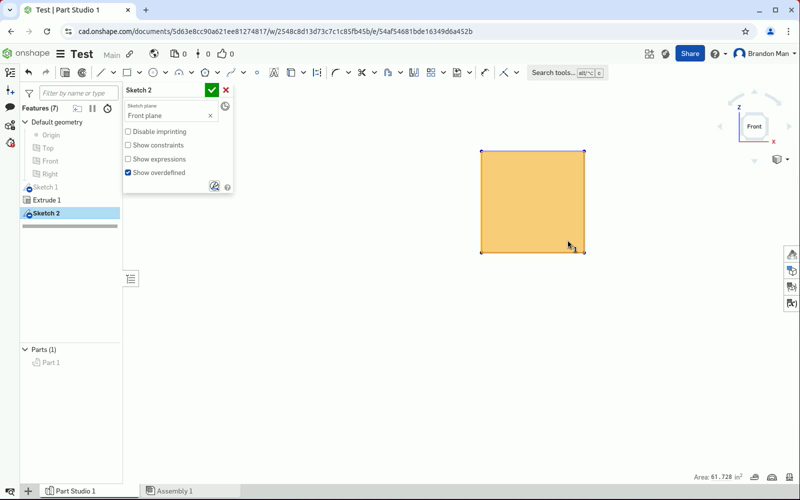
scroll(-6)
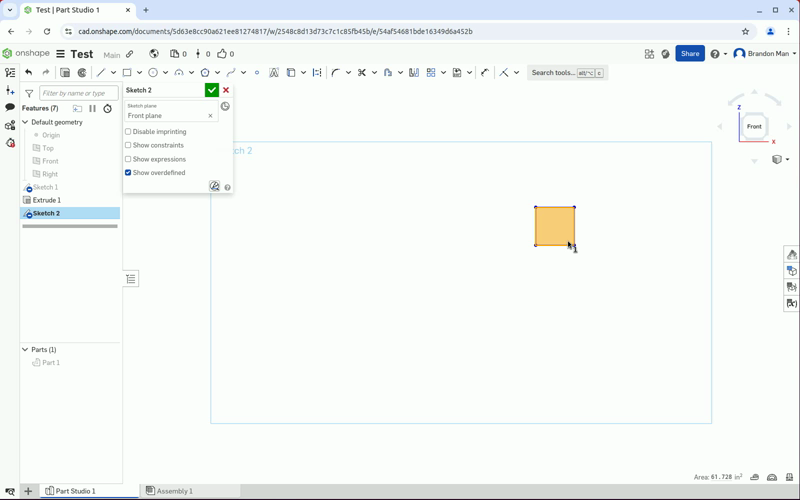
mouse_move(73, 352)
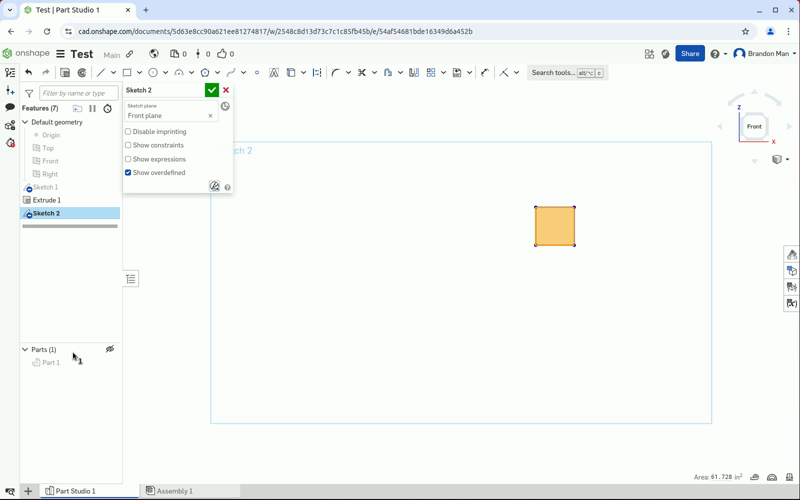
key(shift+y)
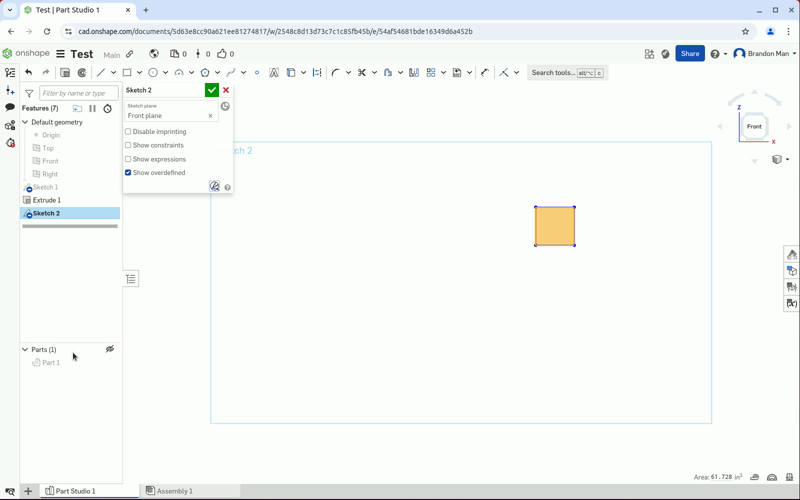
key(shift+e)
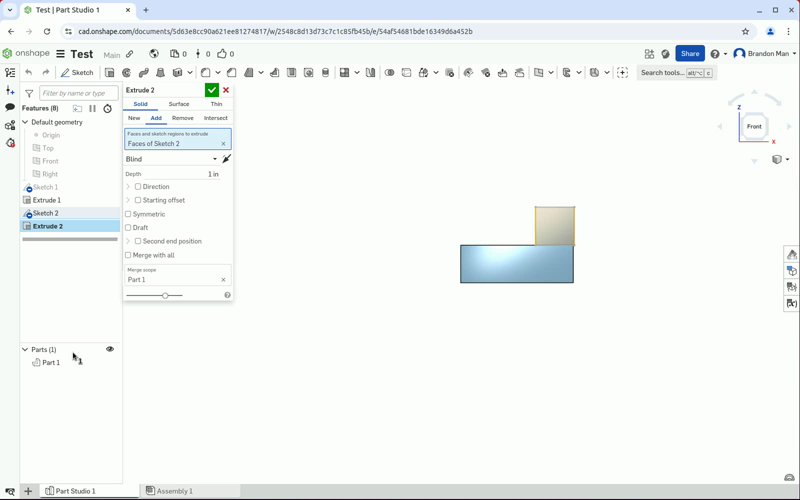
mouse_move(143, 106)
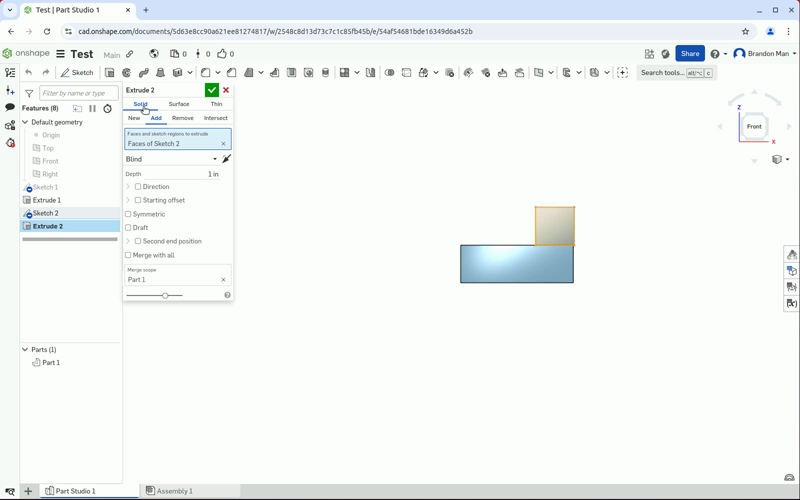
click(143, 106)
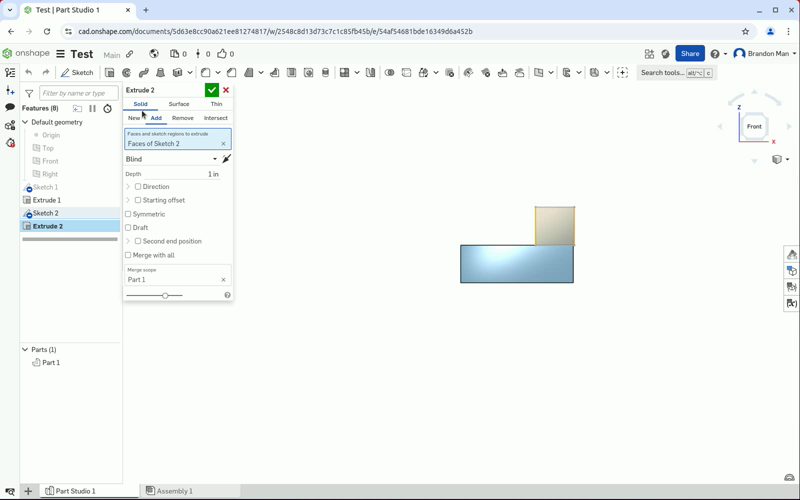
mouse_move(137, 120)
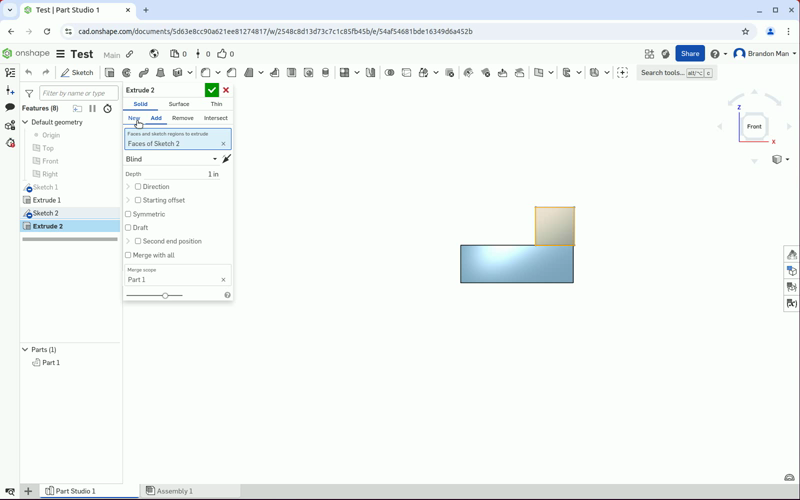
click(137, 120)
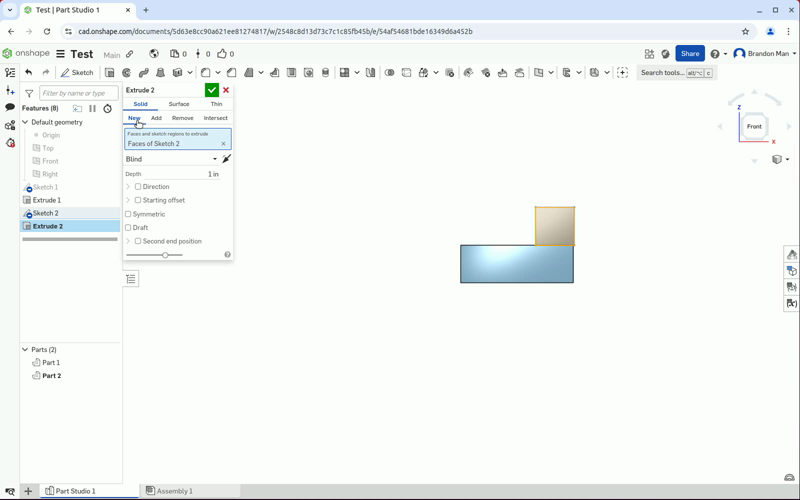
key(tab, 4)
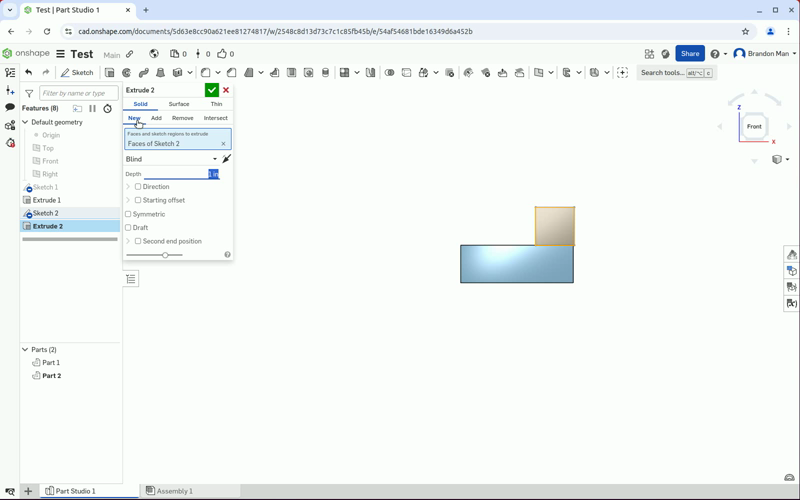
text(15.406)
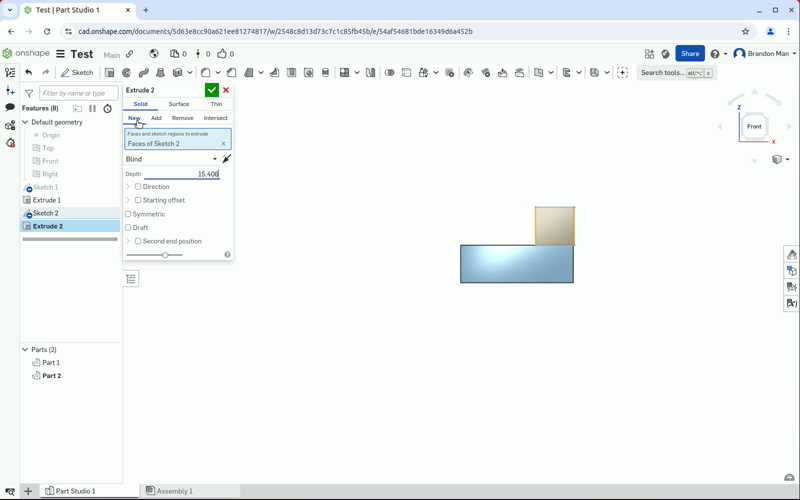
key(tab, 3)
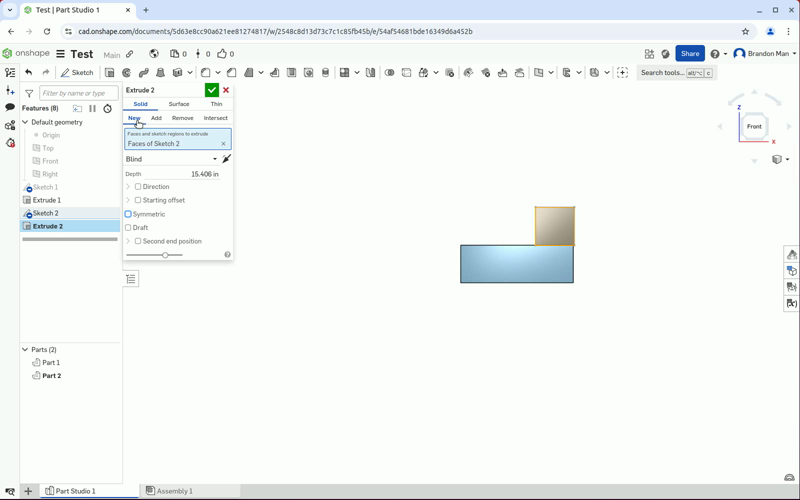
key(space)
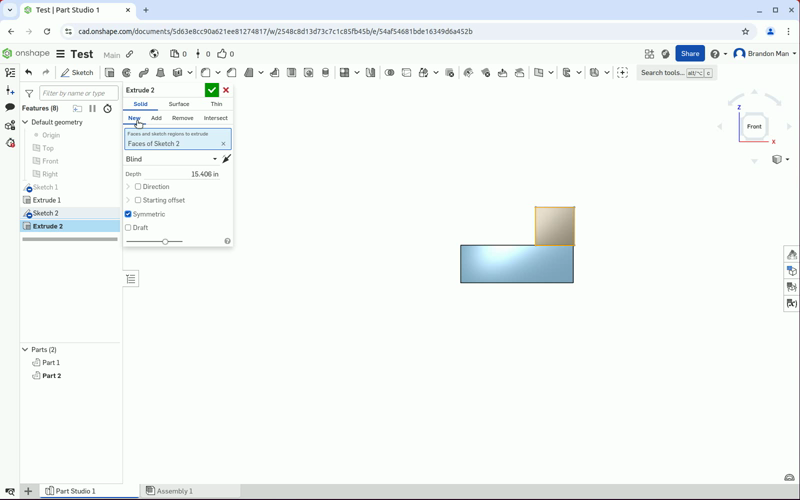
key(enter)
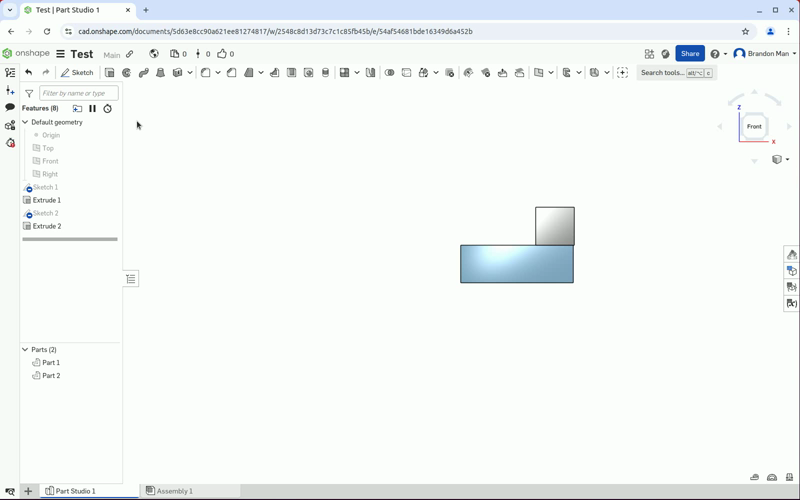
key(shift+h)
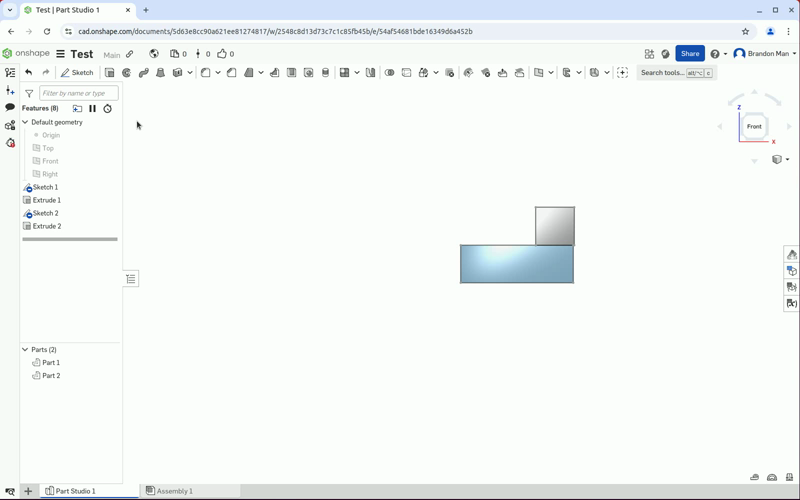
key(shift+h)
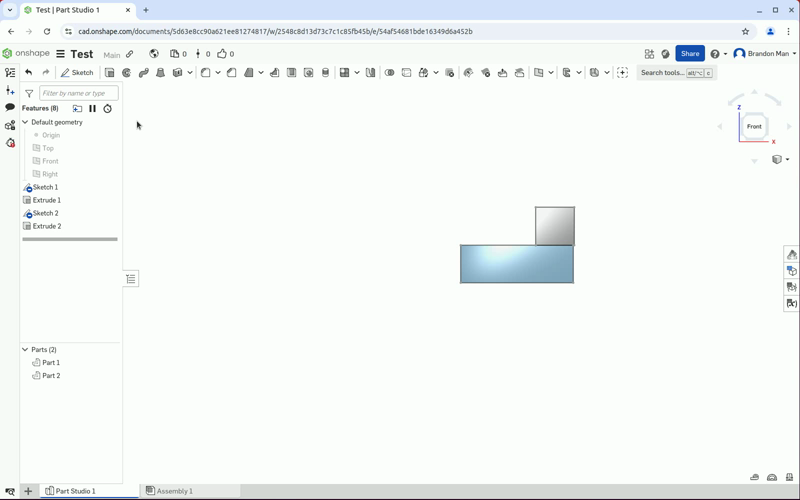
key(shift+7)
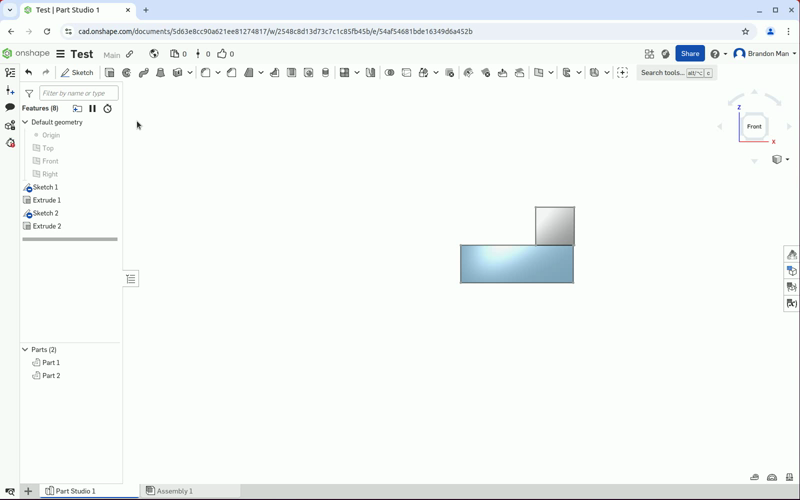
key(left, 2)
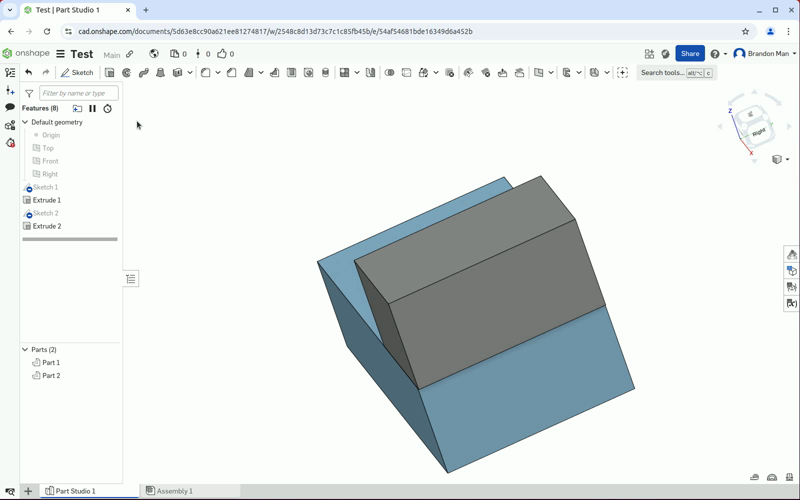
key(down, 2)
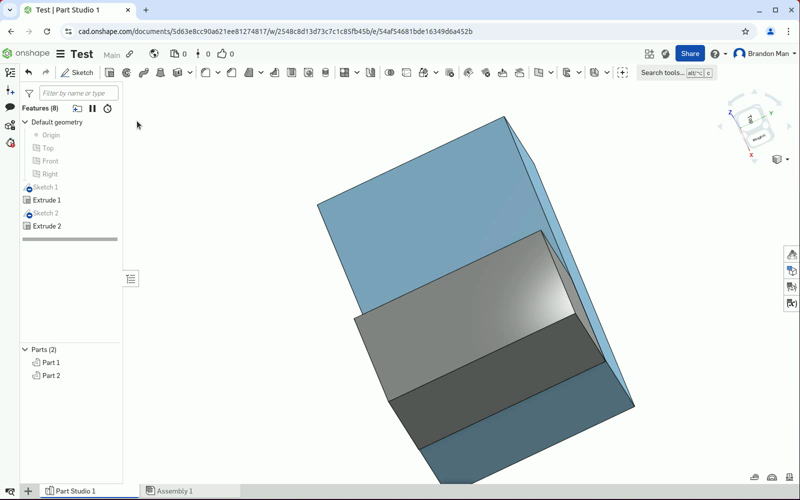
key(up, 2)
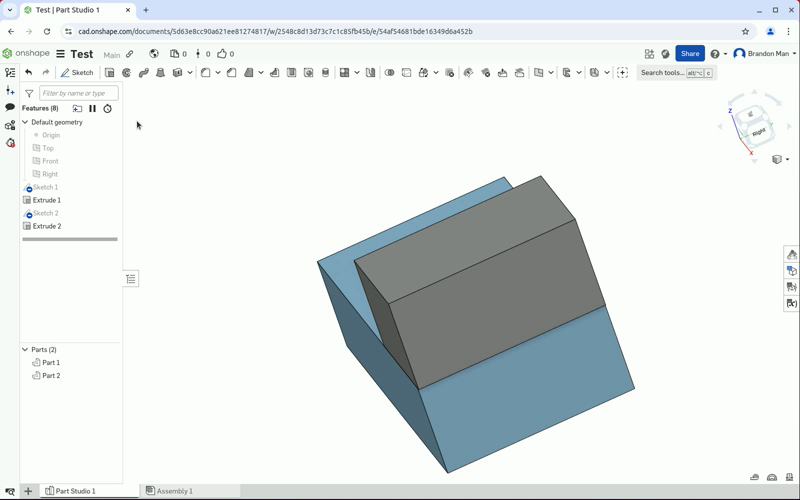
key(right, 2)
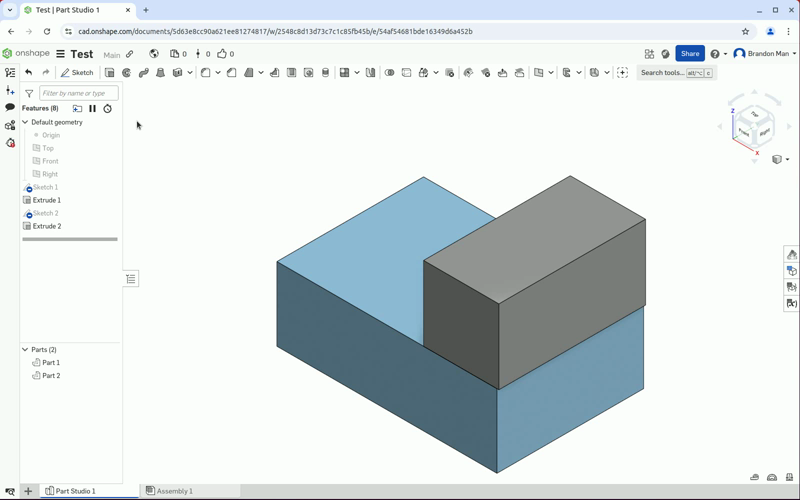
mouse_move(73, 189)
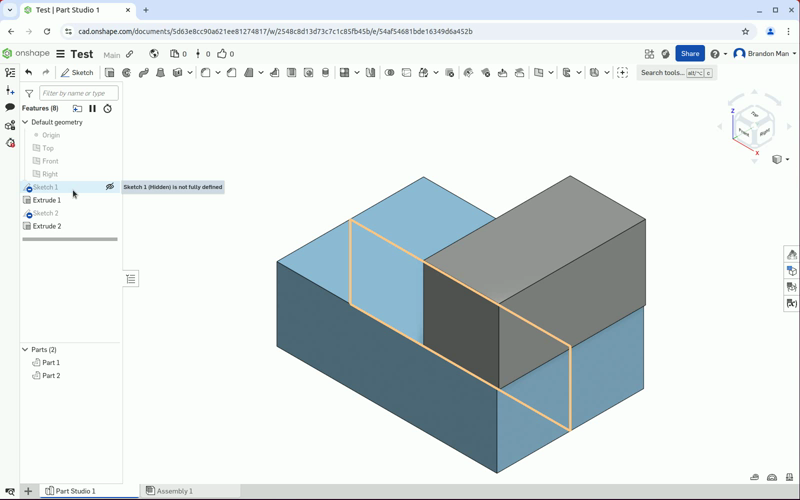
click(73, 189)